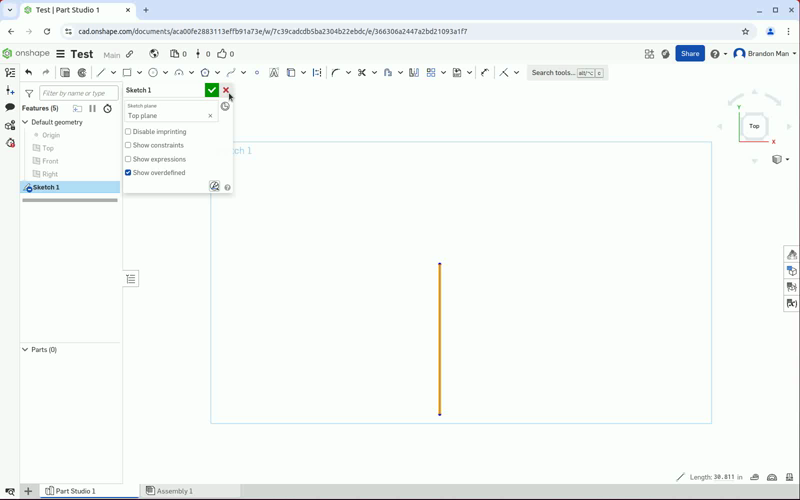
key(shift+h)
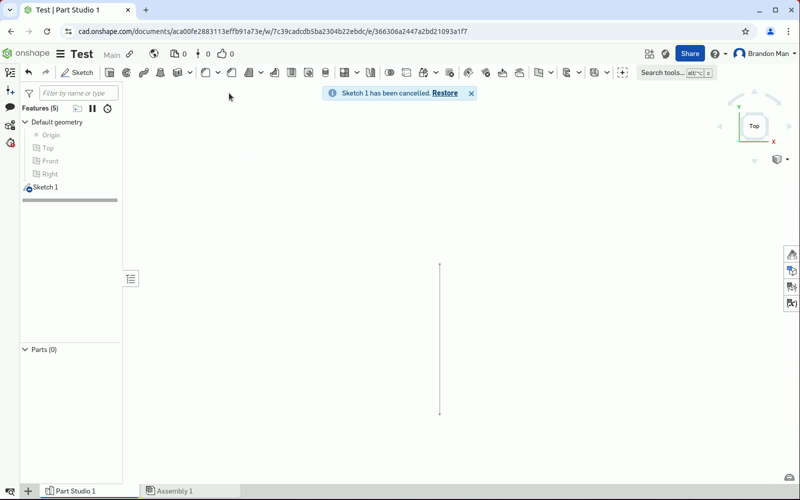
key(shift+s)
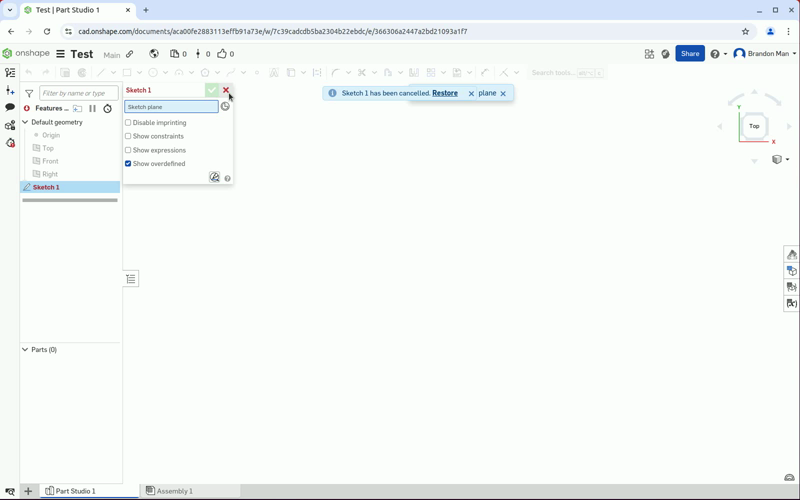
mouse_move(73, 150)
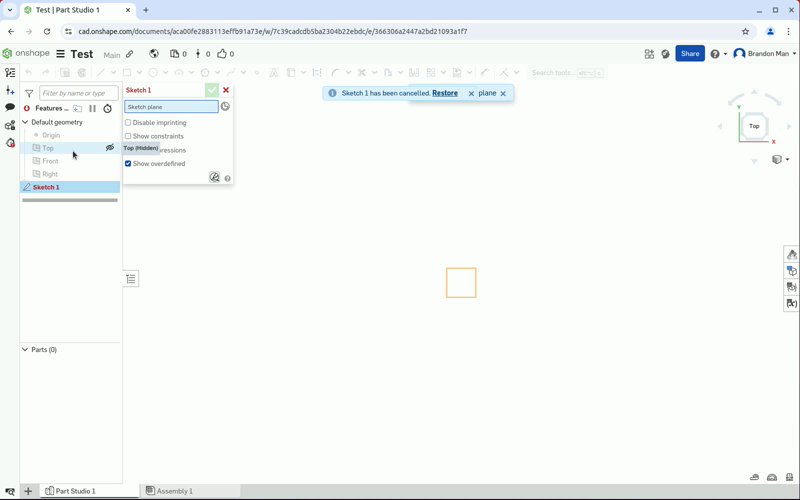
click(73, 150)
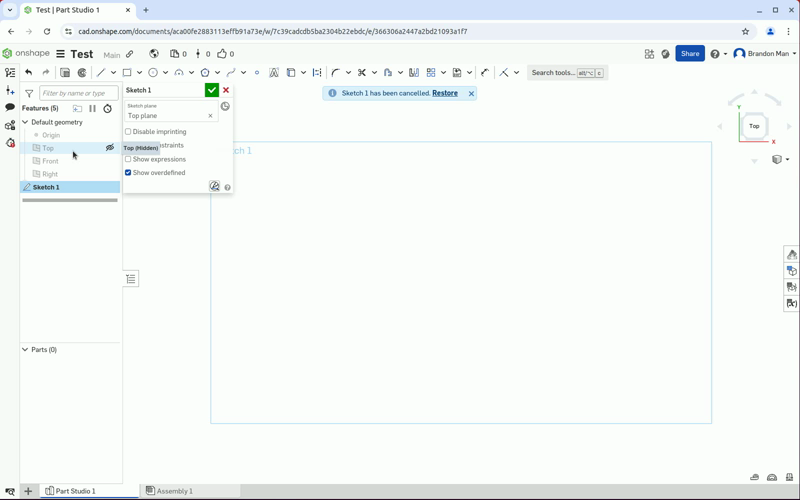
mouse_move(73, 352)
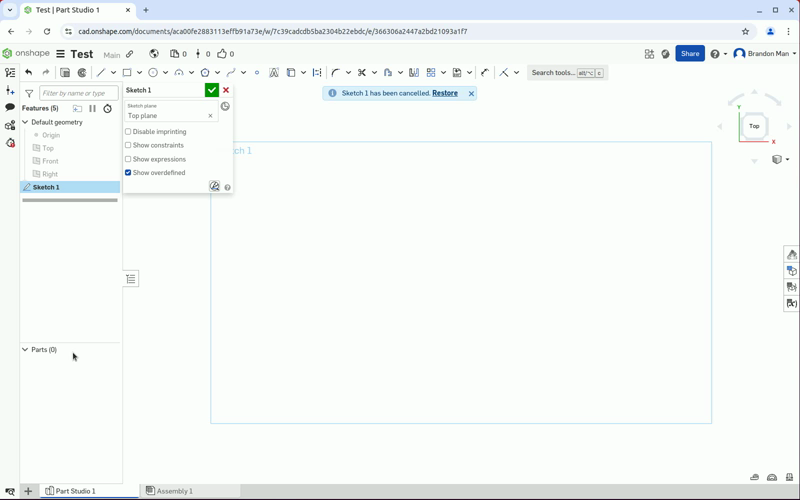
key(y)
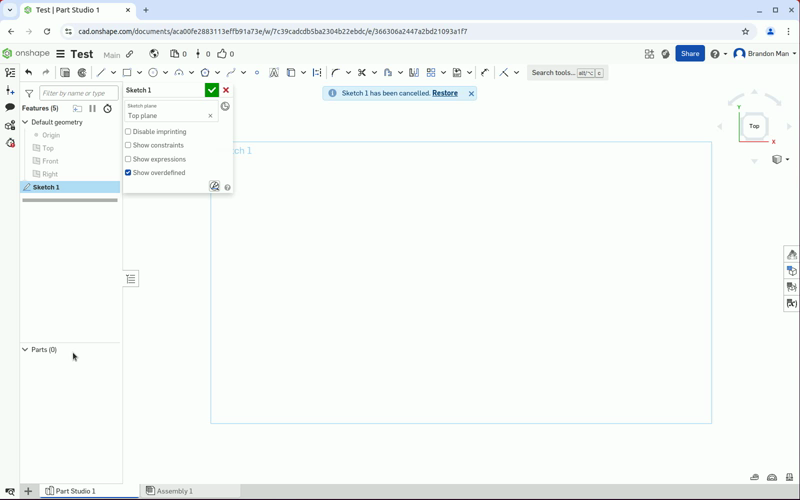
key(l)
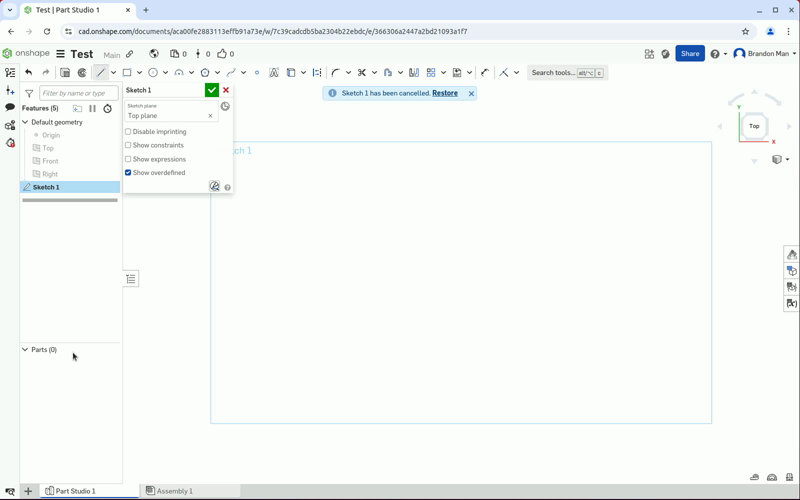
key_down(shift)
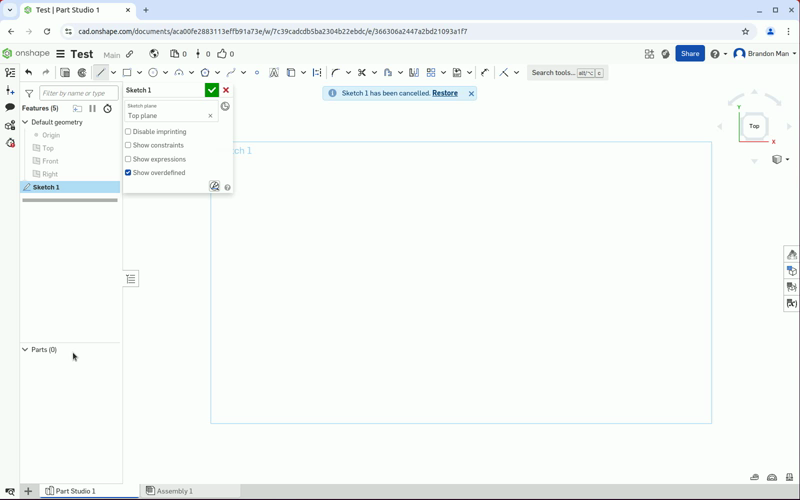
mouse_move(436, 220)
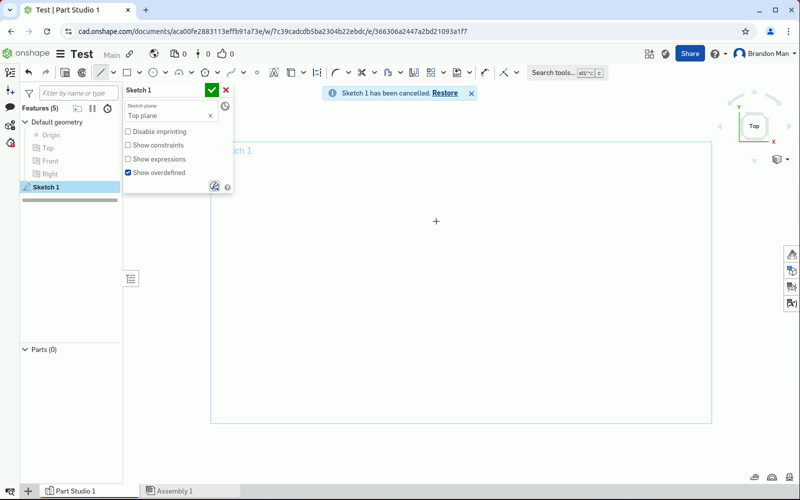
click(436, 220)
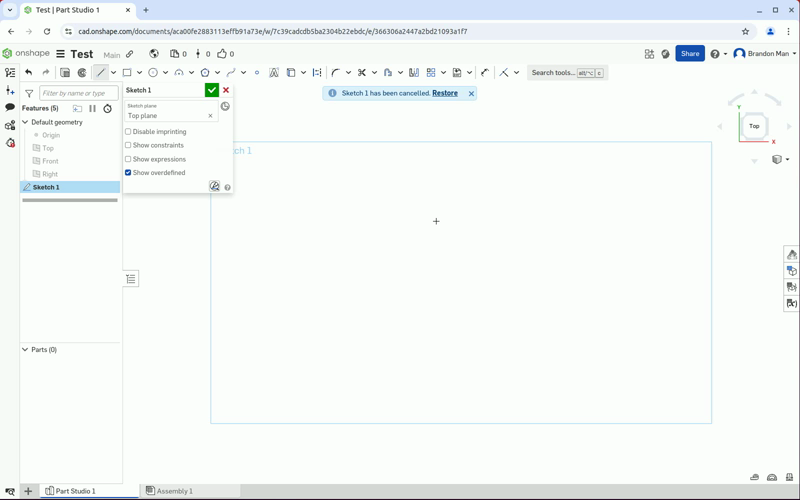
key_up(shift)
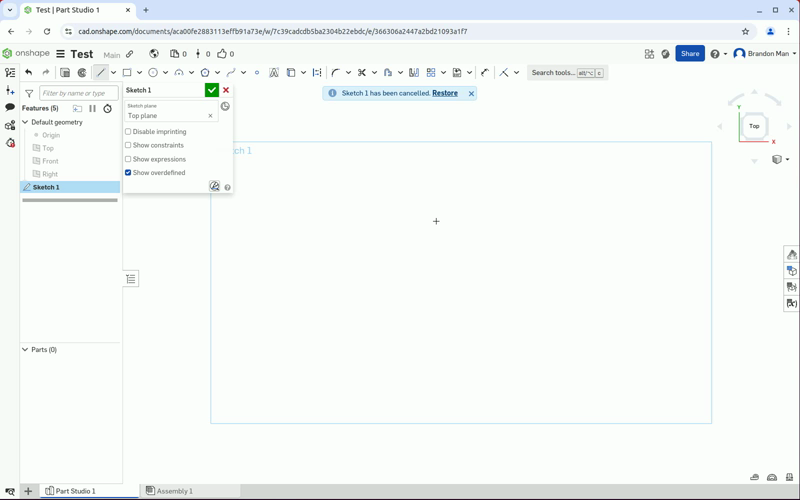
key_down(shift)
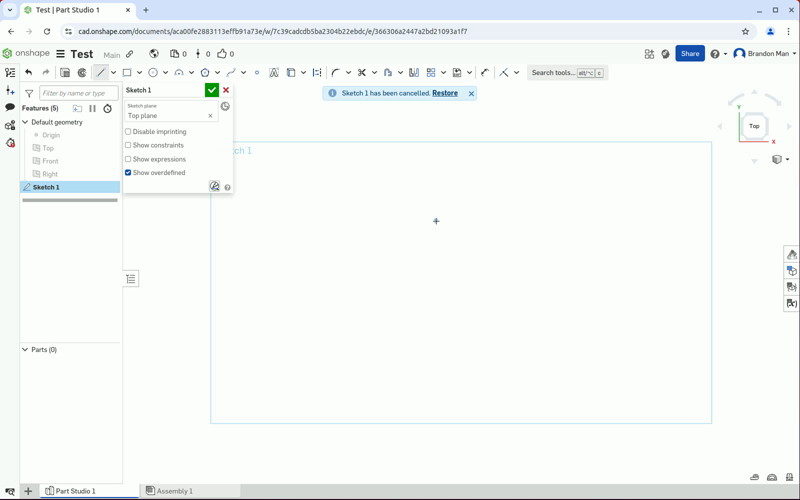
mouse_move(466, 220)
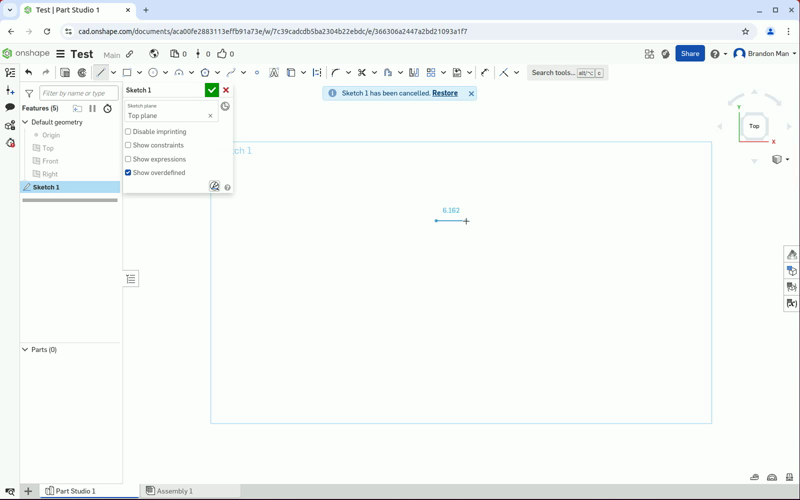
mouse_move(461, 220)
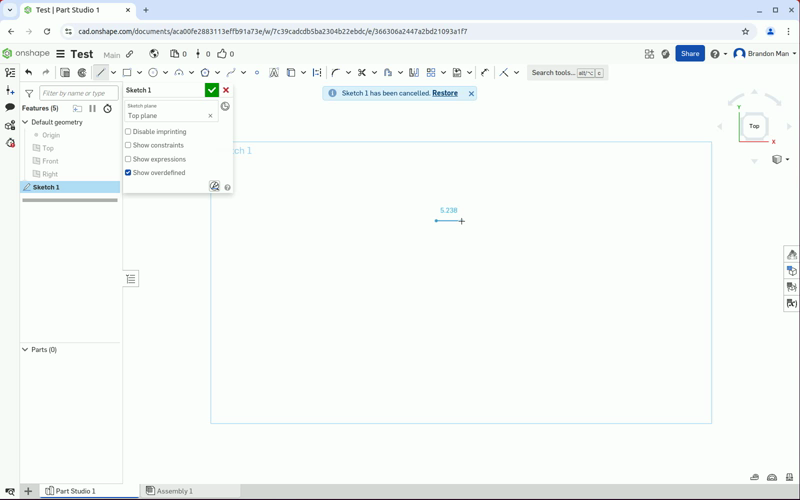
click(461, 220)
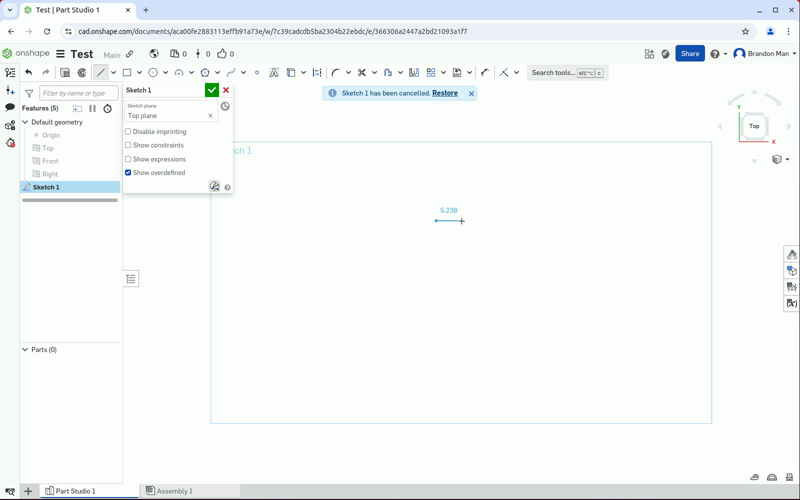
key_up(shift)
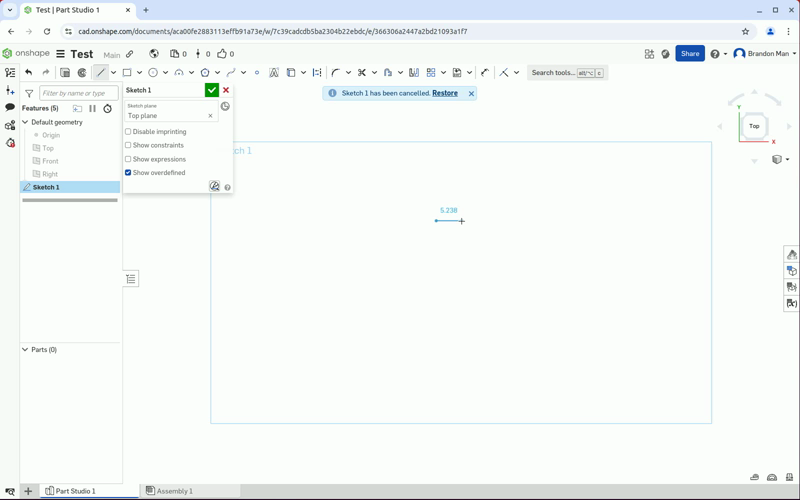
key_down(shift)
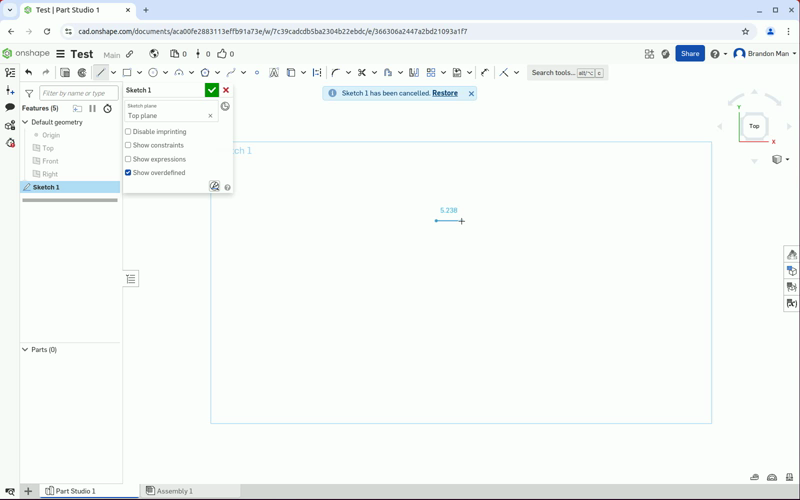
mouse_move(461, 283)
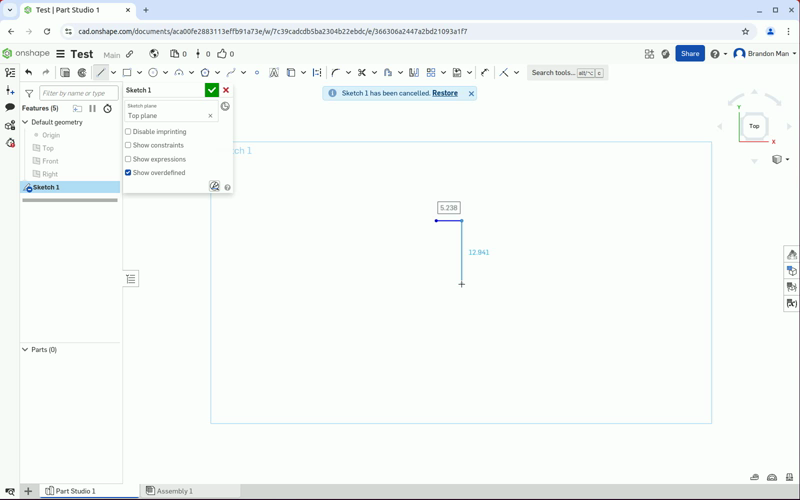
click(461, 283)
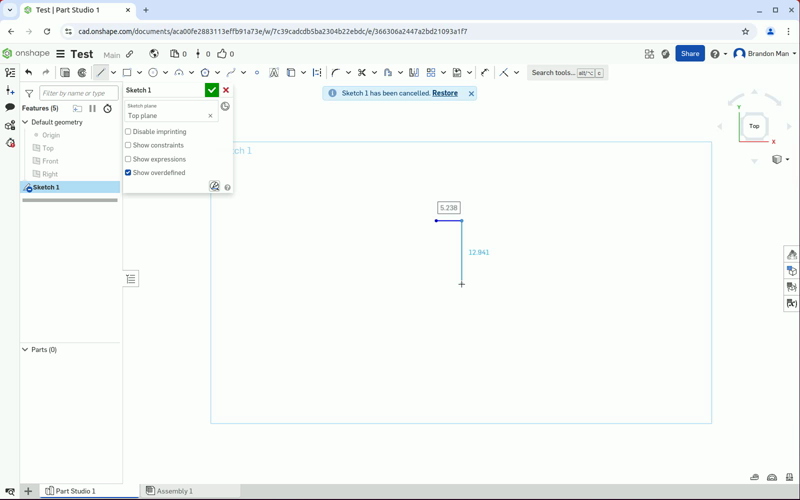
key_up(shift)
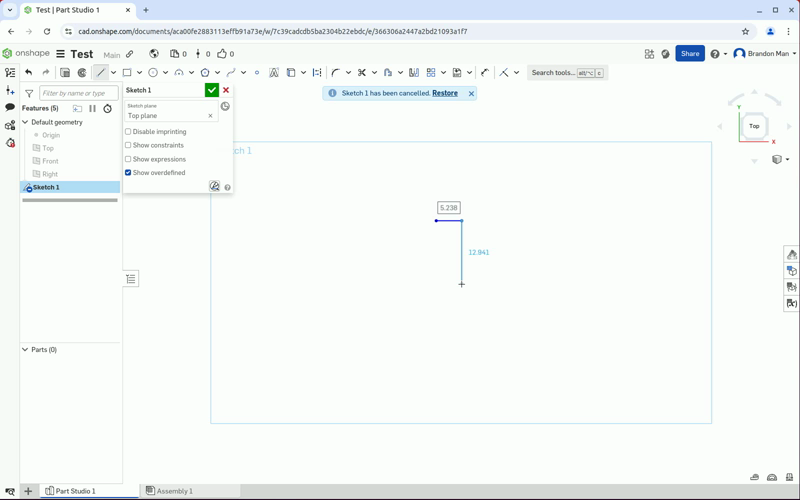
key_down(shift)
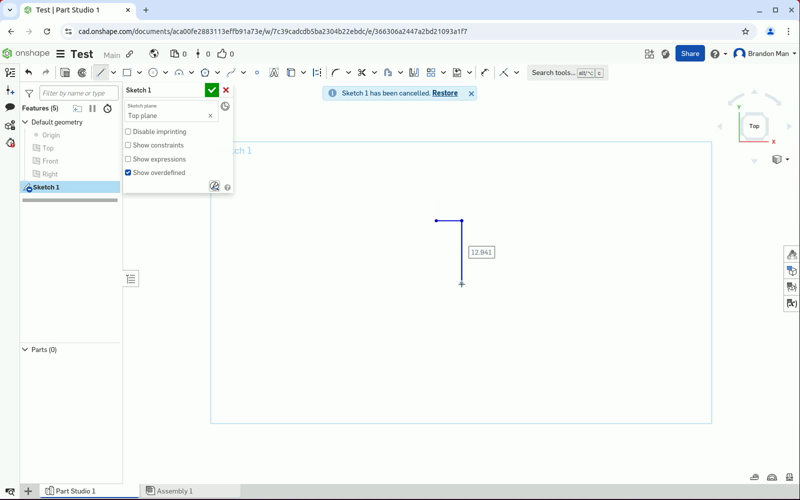
mouse_move(491, 283)
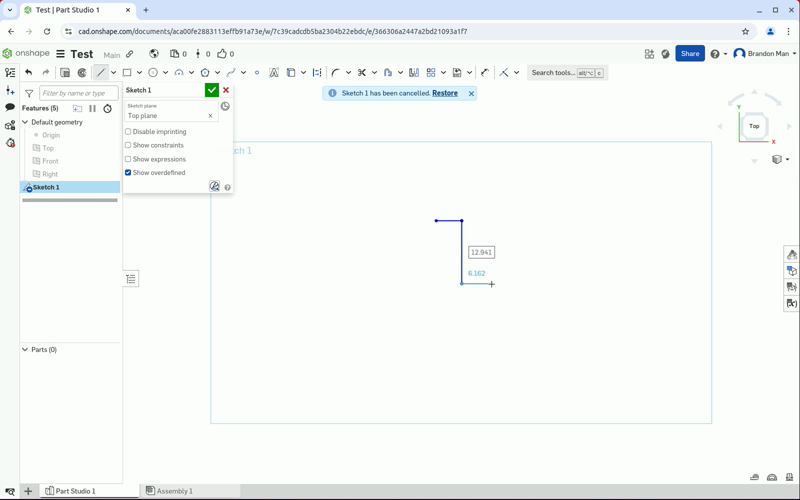
mouse_move(486, 283)
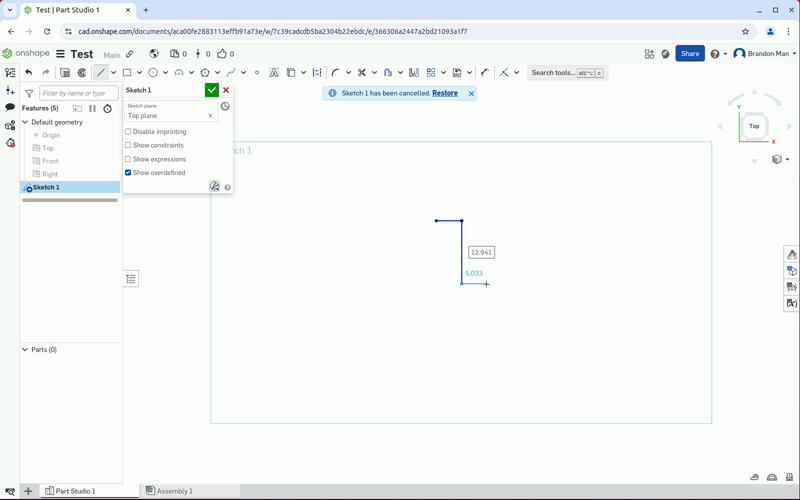
click(486, 283)
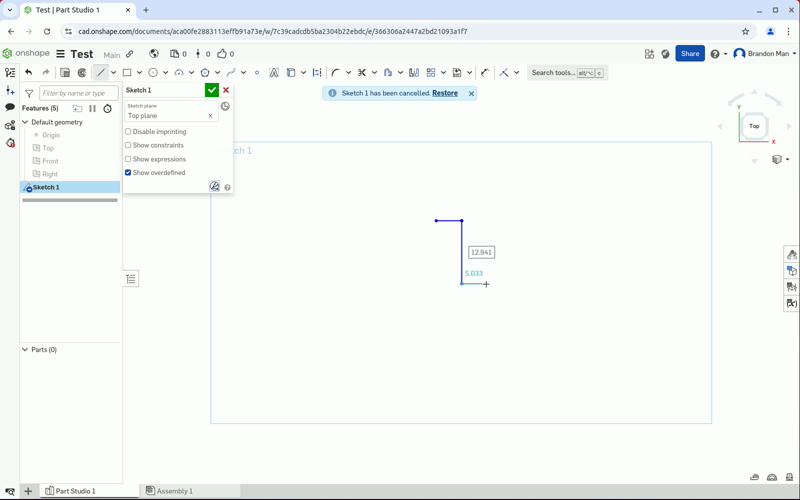
key_up(shift)
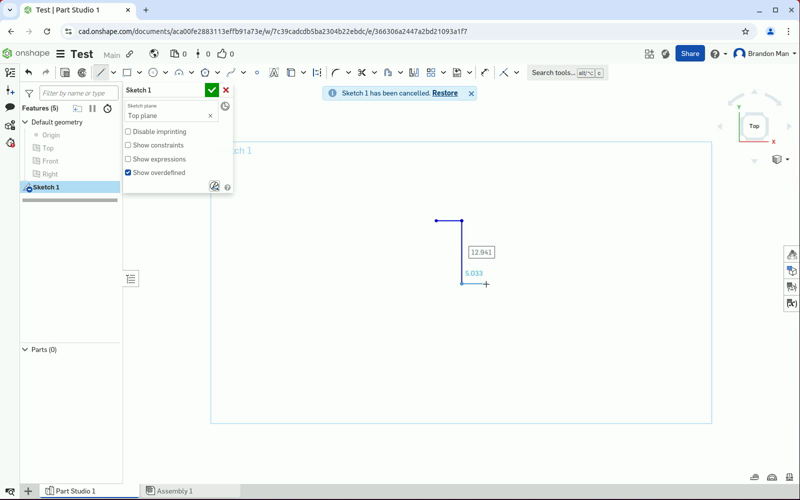
key_down(shift)
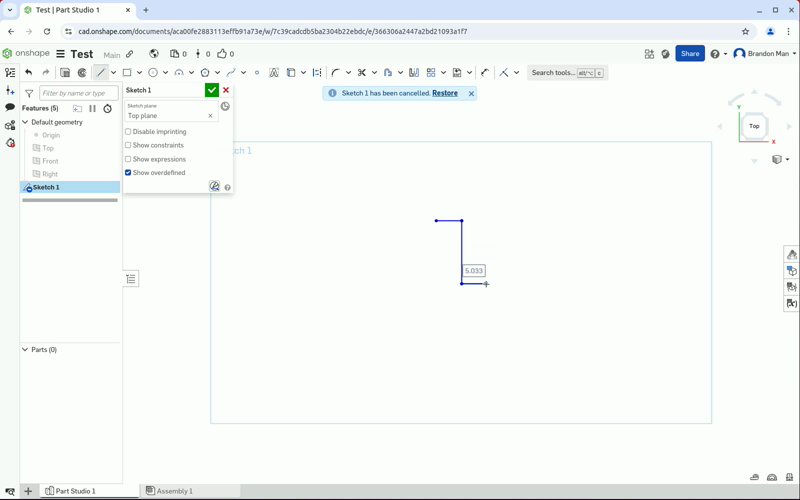
mouse_move(486, 220)
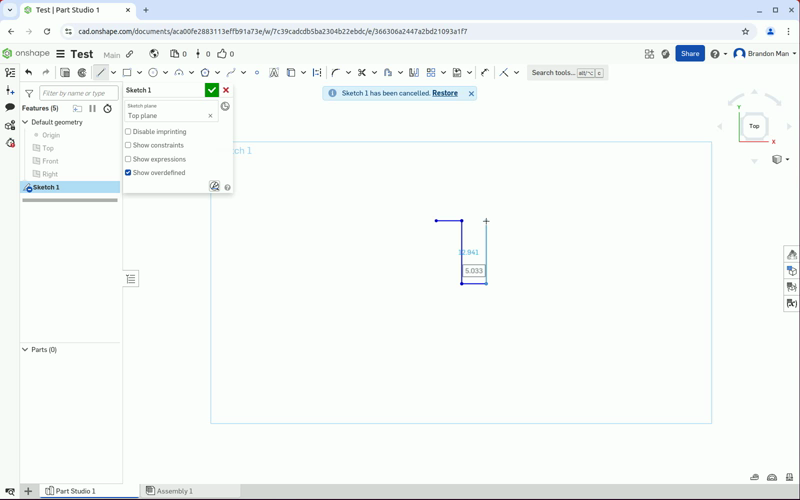
click(486, 220)
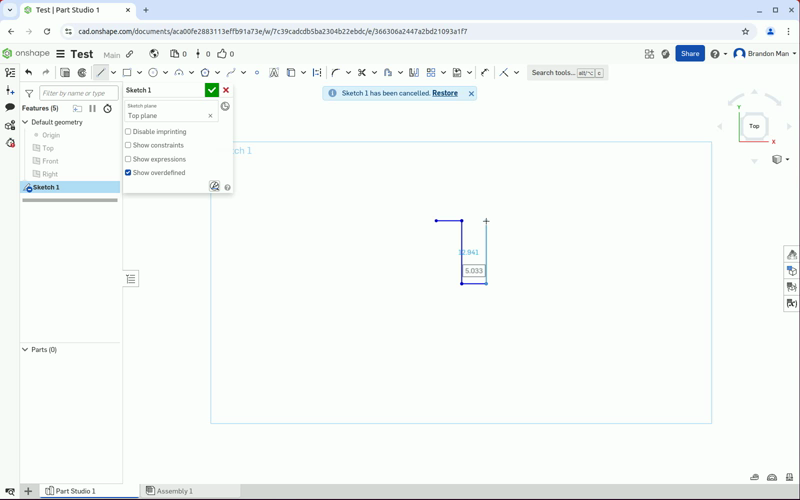
key_up(shift)
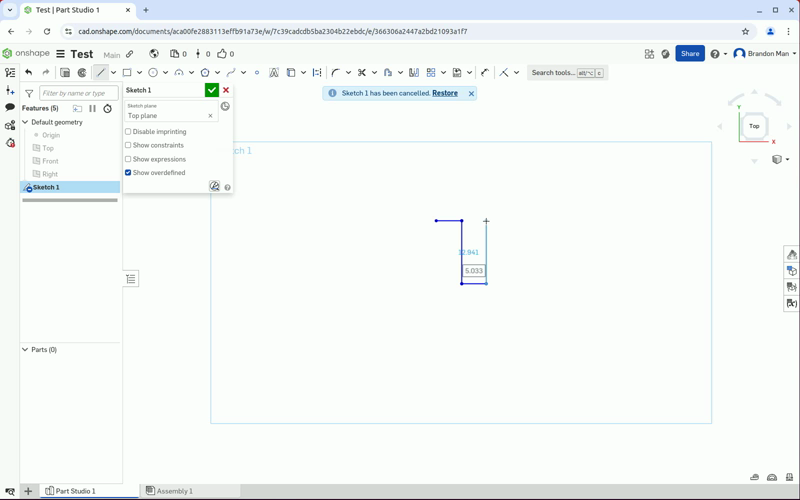
key_down(shift)
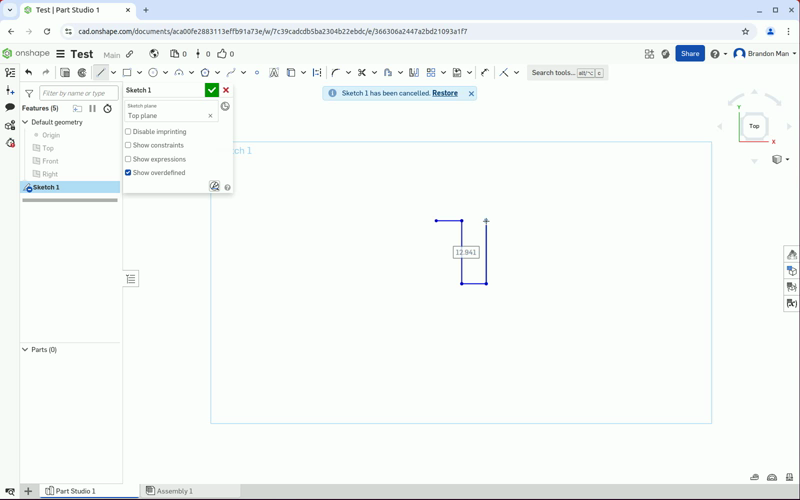
mouse_move(516, 220)
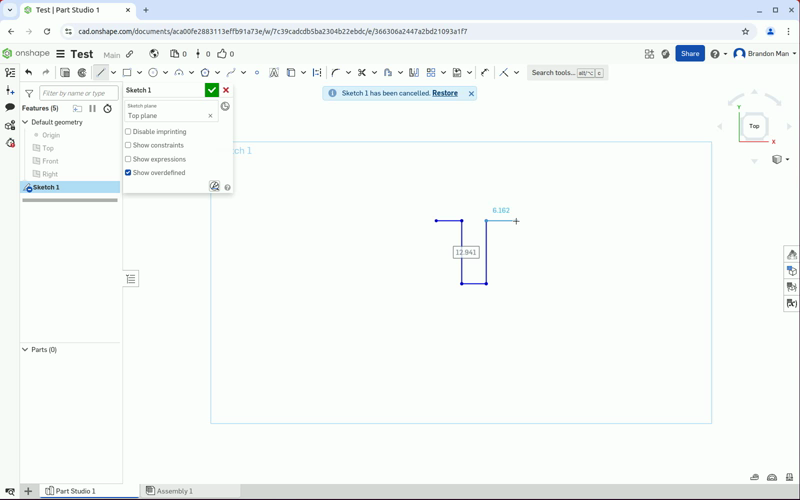
mouse_move(511, 220)
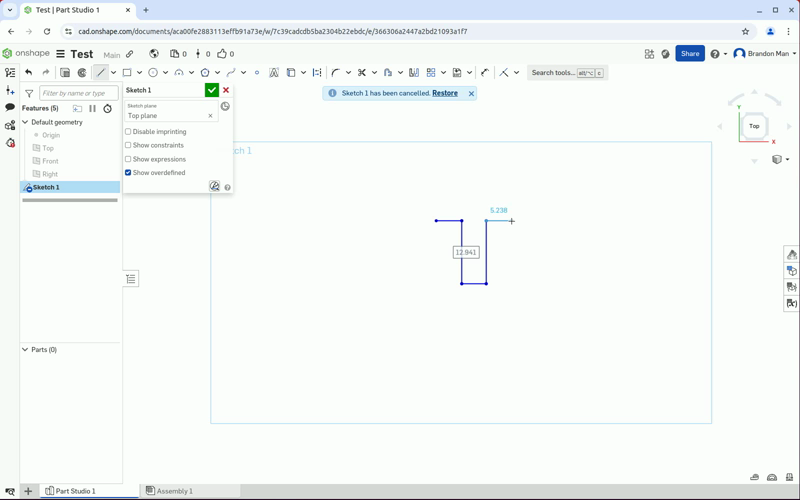
click(511, 220)
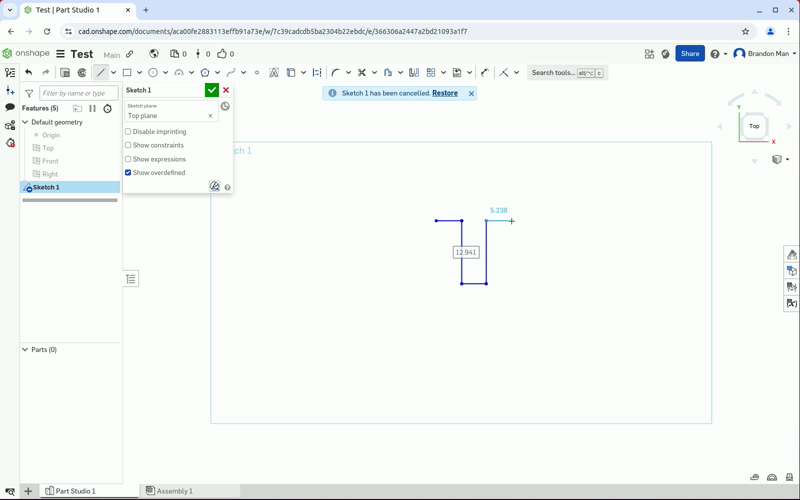
key_up(shift)
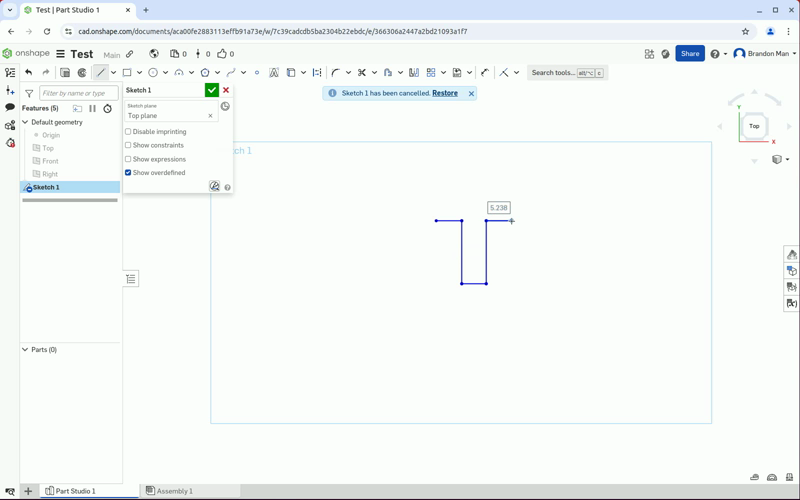
key_down(shift)
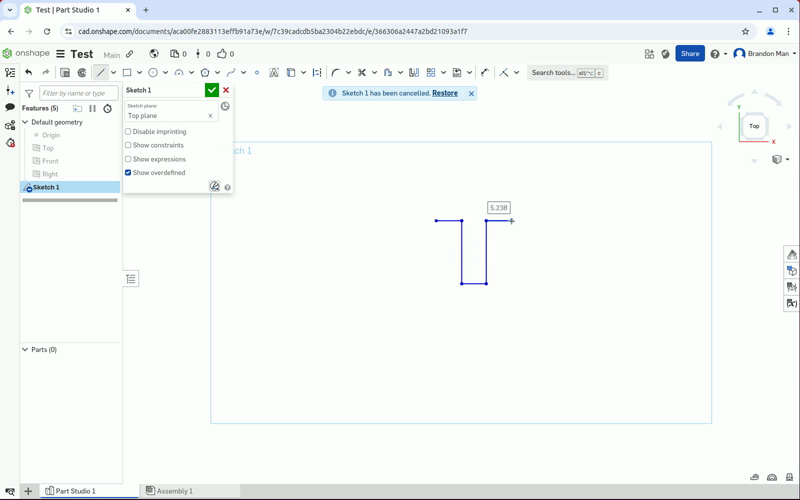
mouse_move(541, 220)
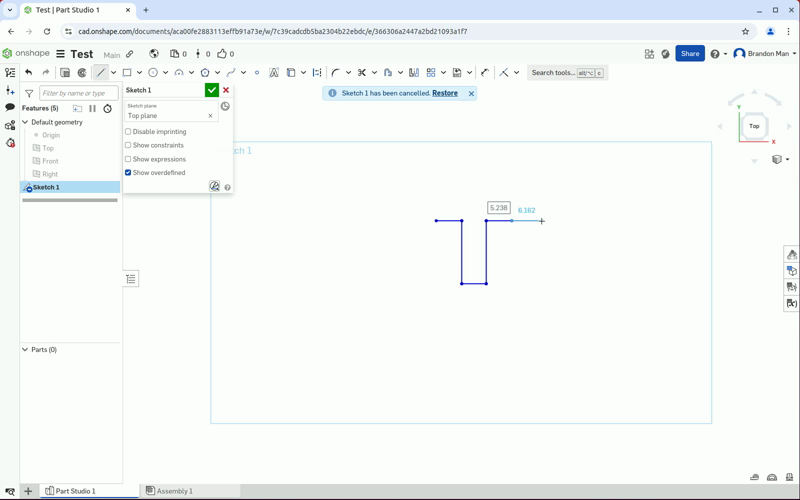
mouse_move(511, 170)
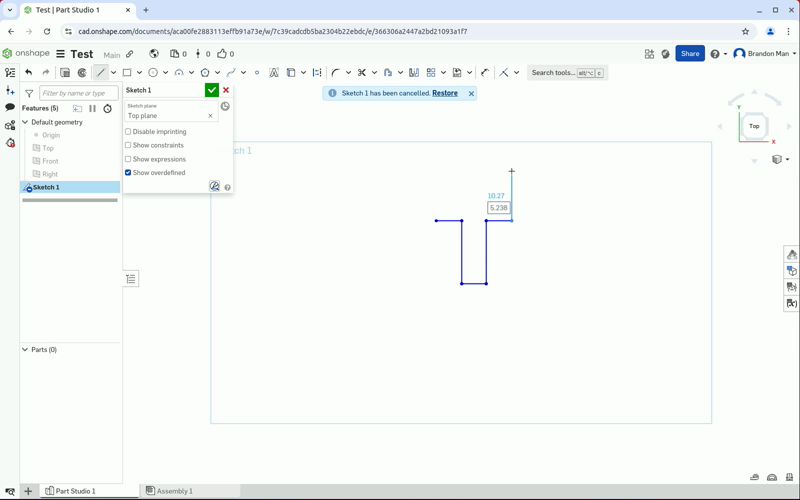
click(511, 170)
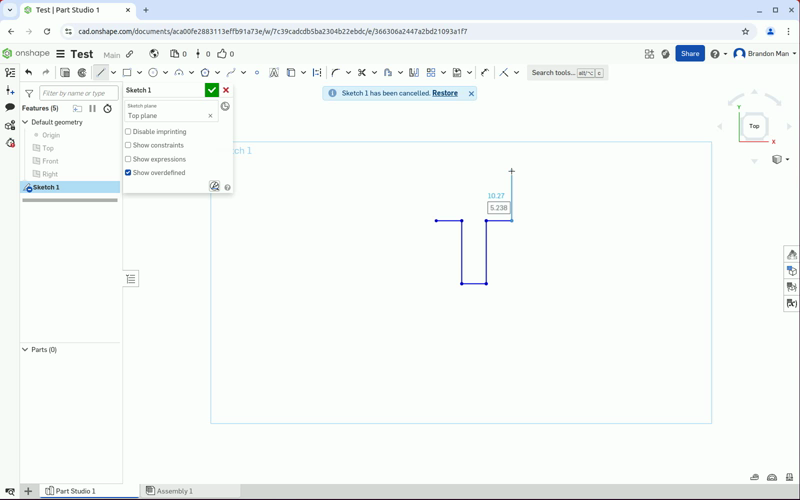
key_up(shift)
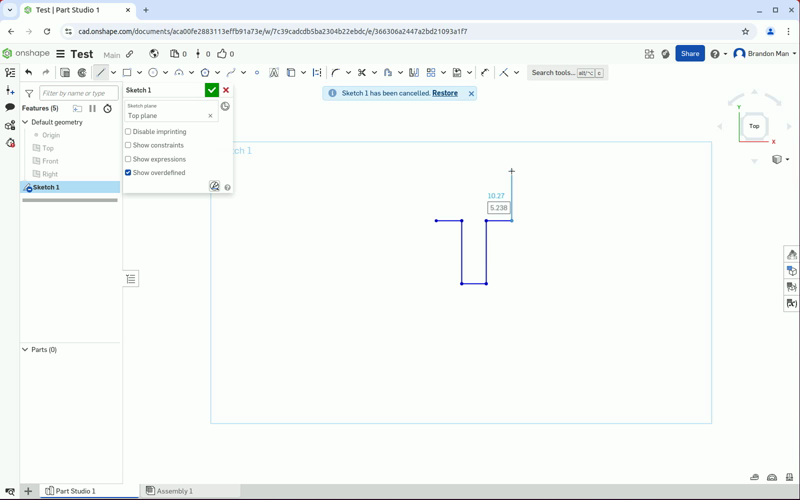
key_down(shift)
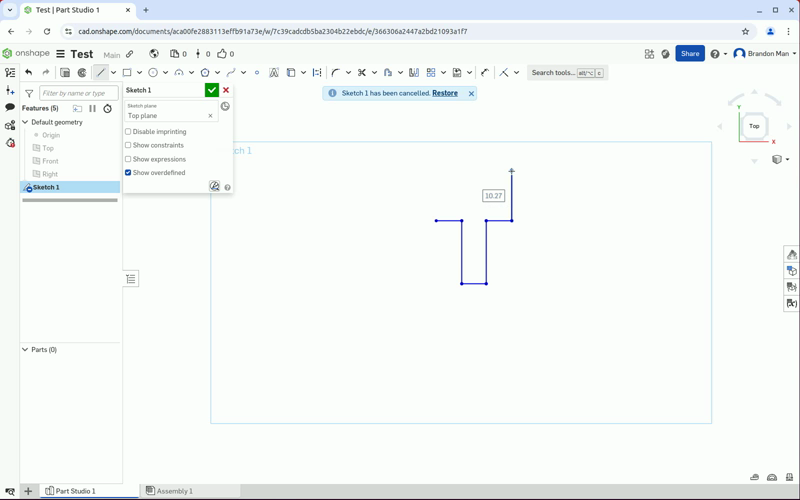
mouse_move(436, 170)
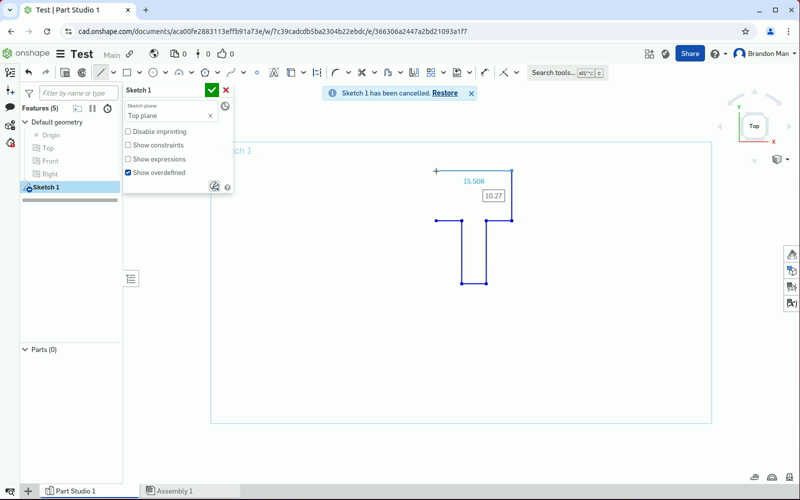
click(436, 170)
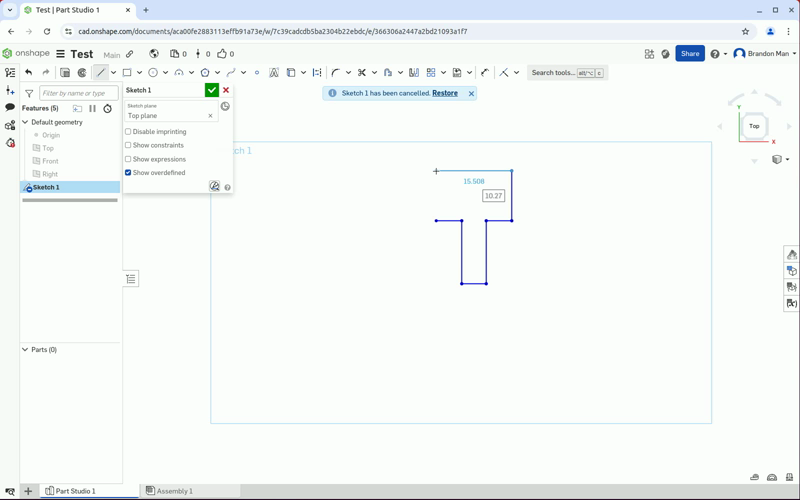
key_up(shift)
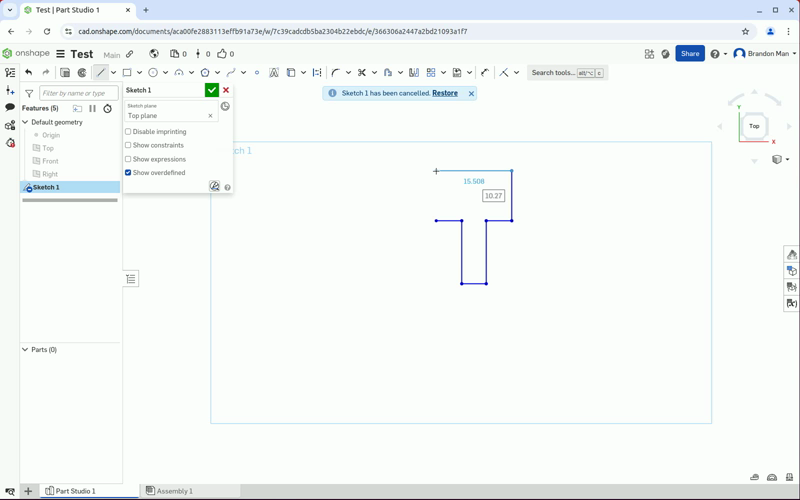
mouse_move(466, 170)
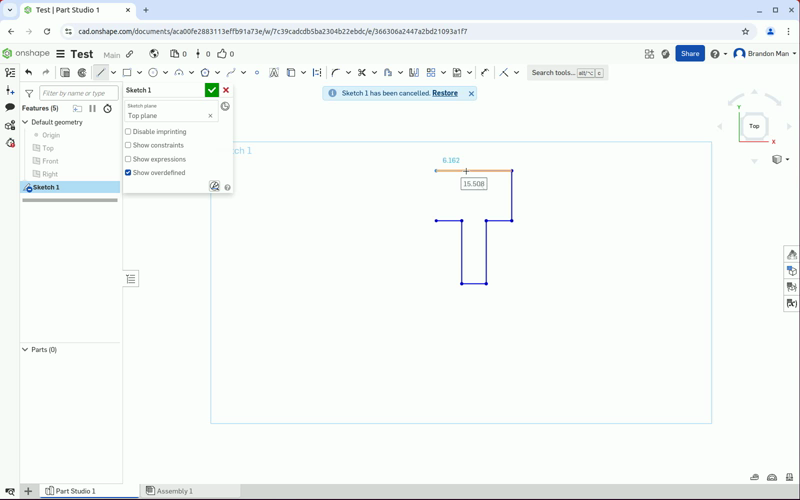
key_down(shift)
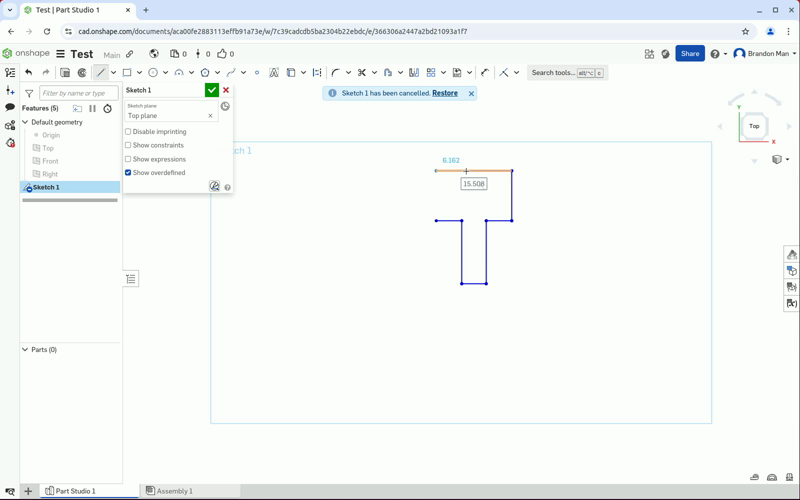
mouse_move(436, 220)
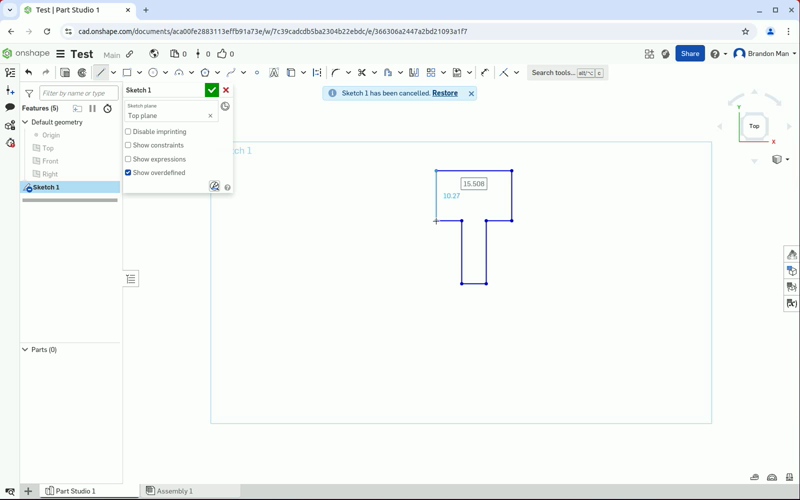
key_up(shift)
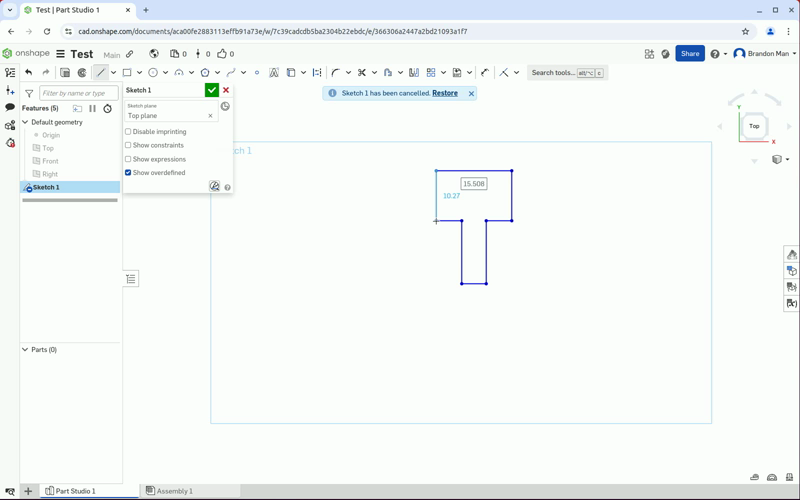
click(436, 220)
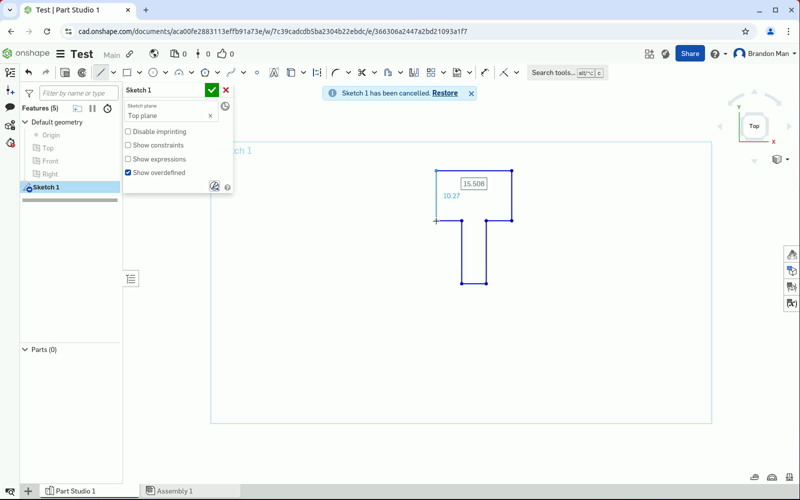
key(esc)
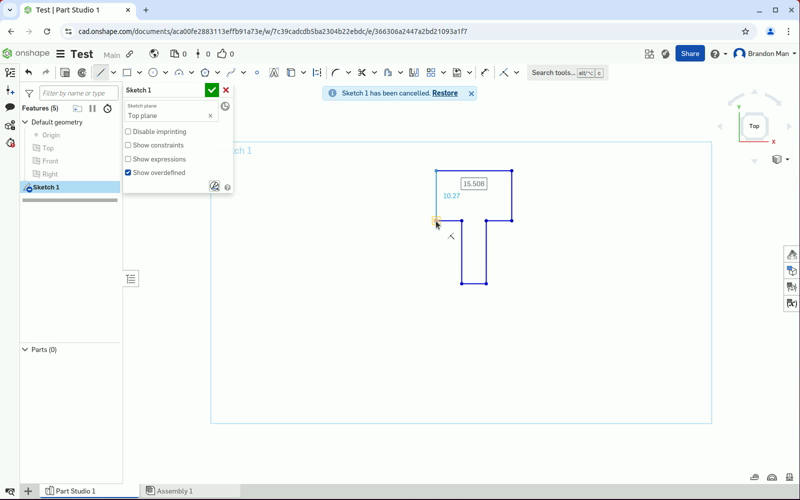
mouse_move(476, 208)
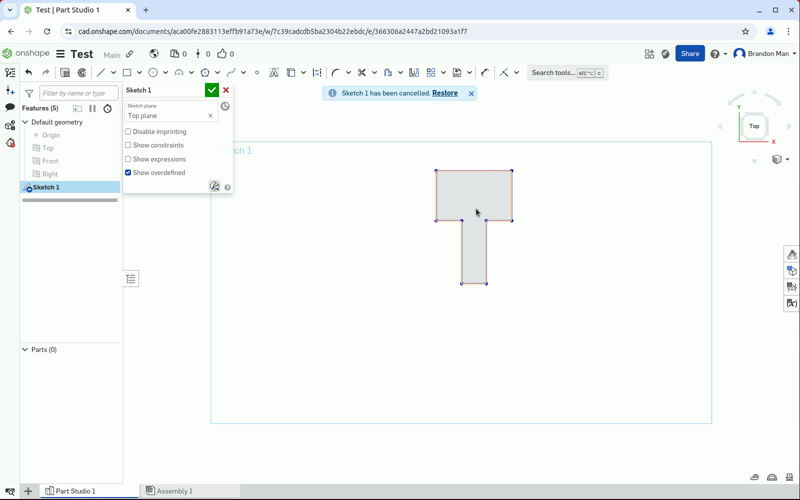
click(476, 208)
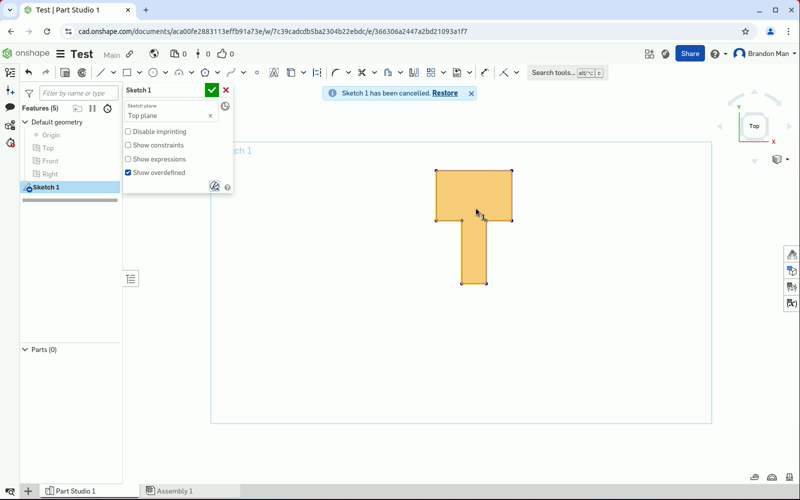
mouse_move(73, 352)
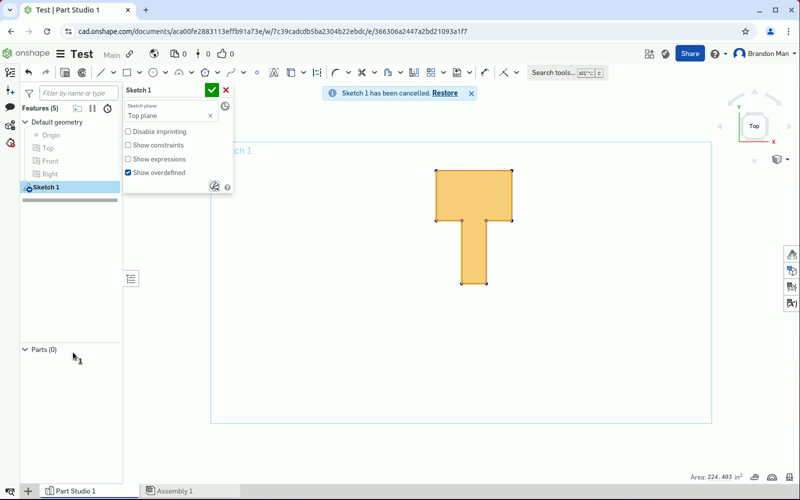
key(shift+y)
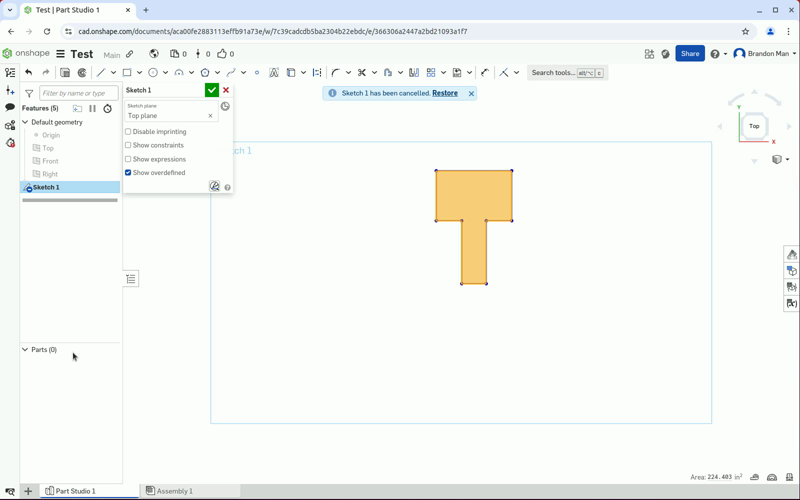
key(shift+e)
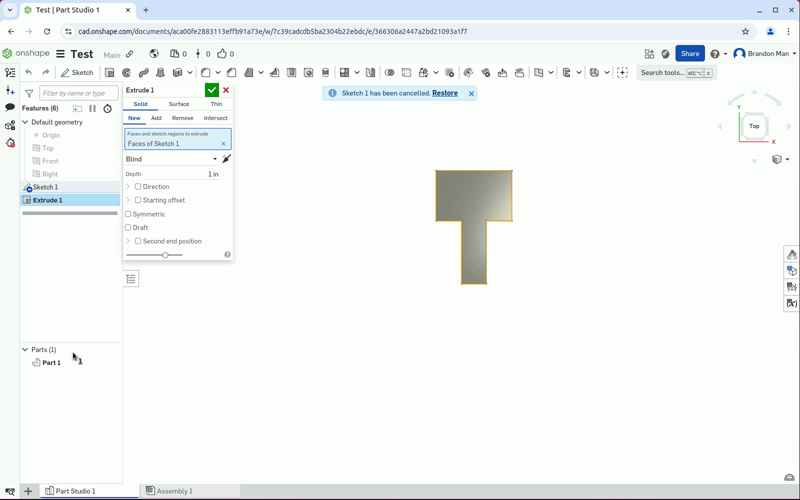
mouse_move(143, 106)
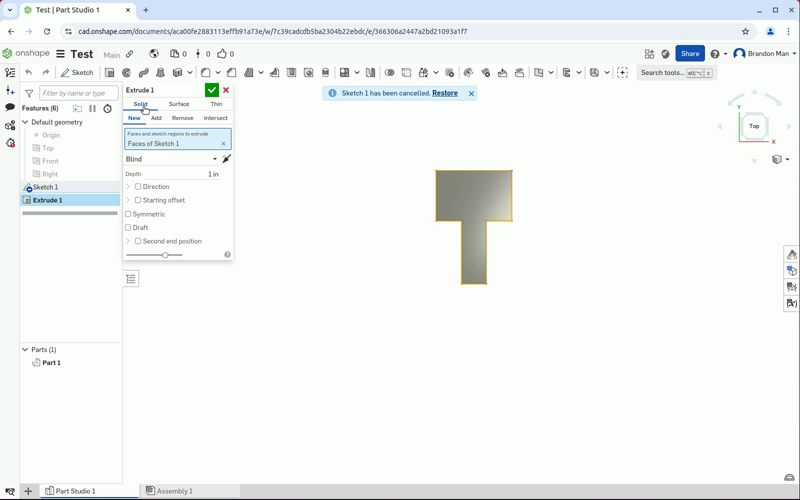
click(143, 106)
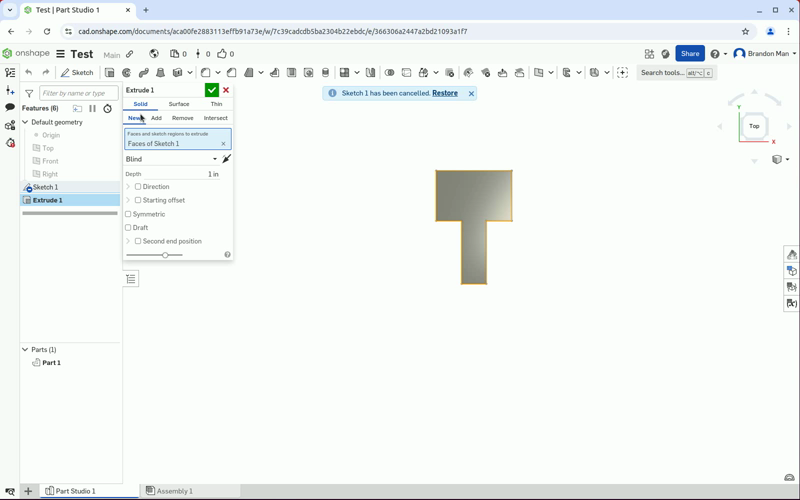
mouse_move(137, 120)
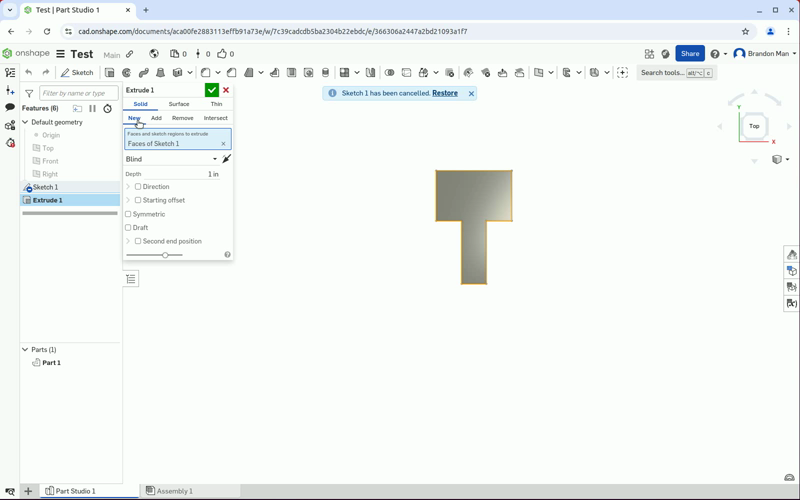
click(137, 120)
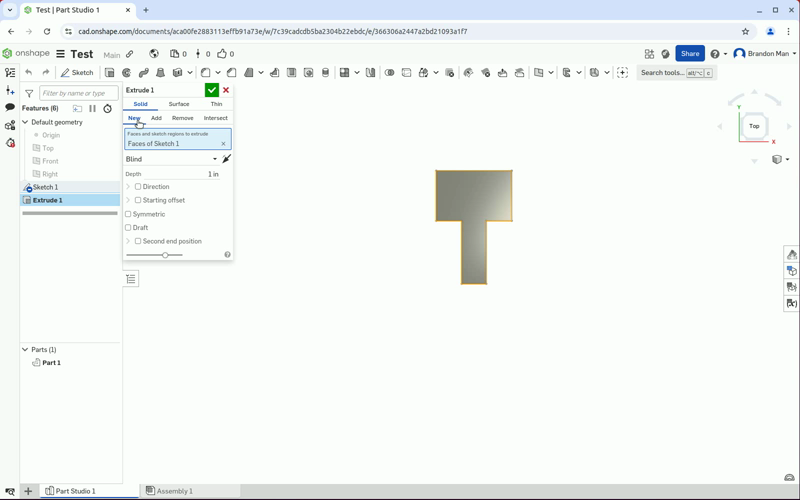
key(tab, 4)
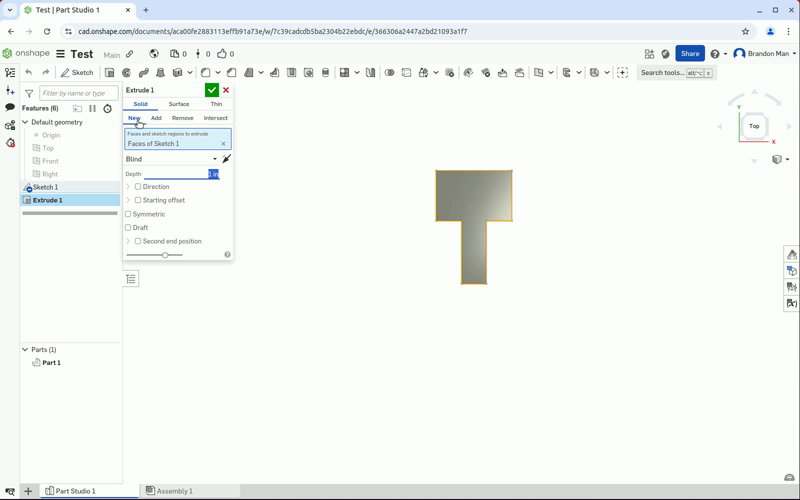
text(10.351)
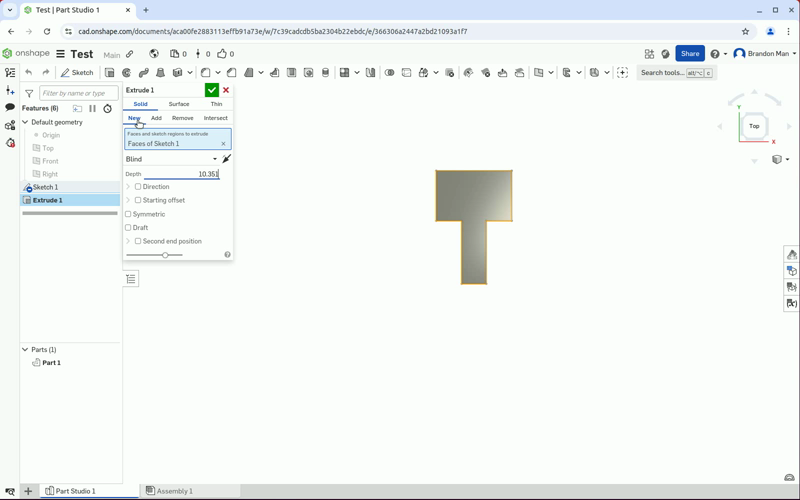
key(enter)
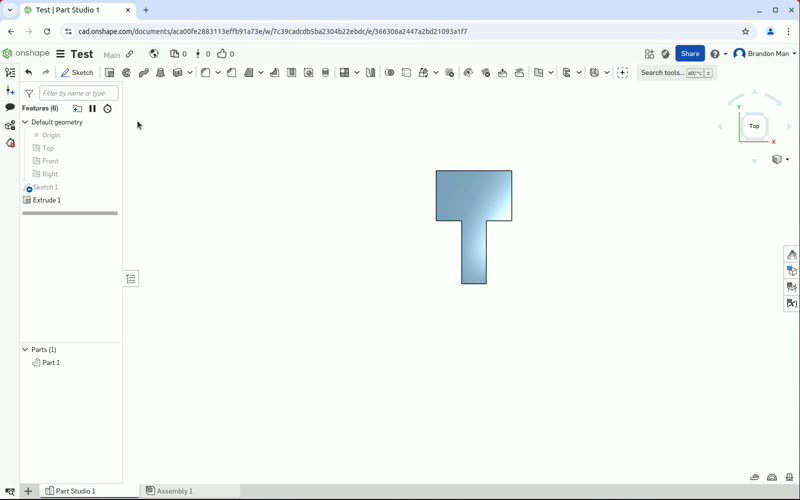
key(shift+h)
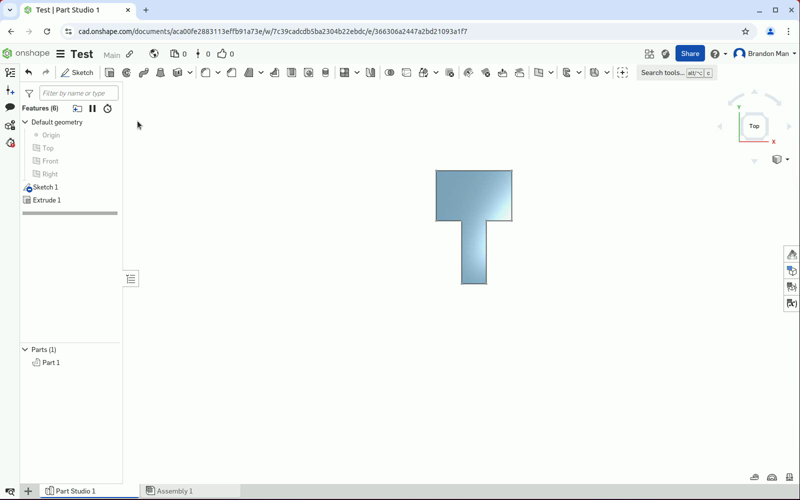
key(shift+h)
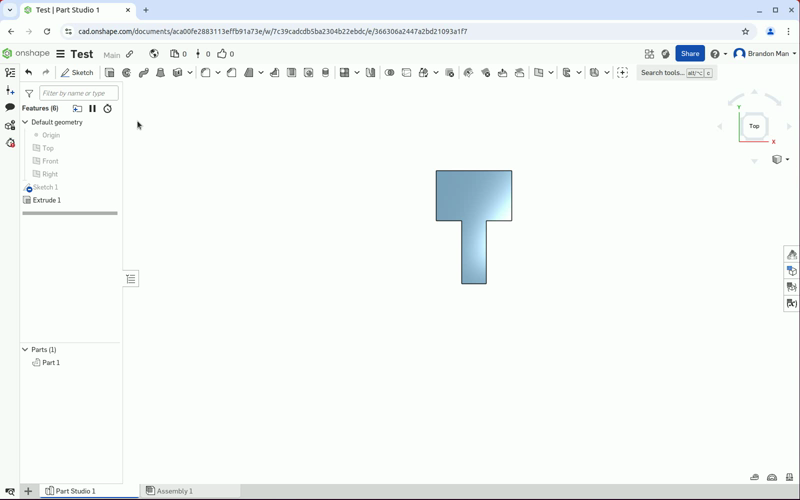
mouse_move(73, 189)
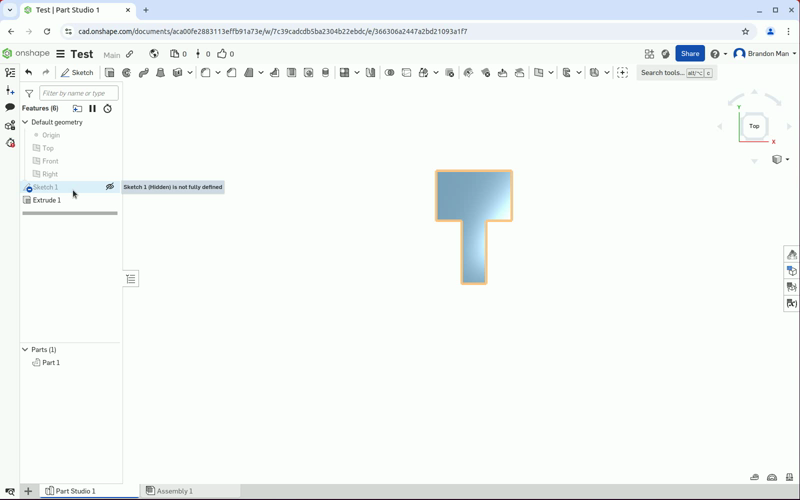
click(73, 189)
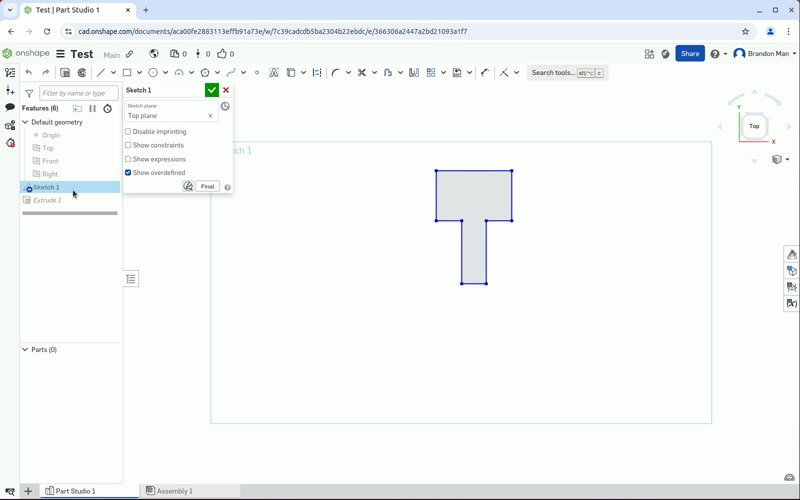
mouse_move(229, 92)
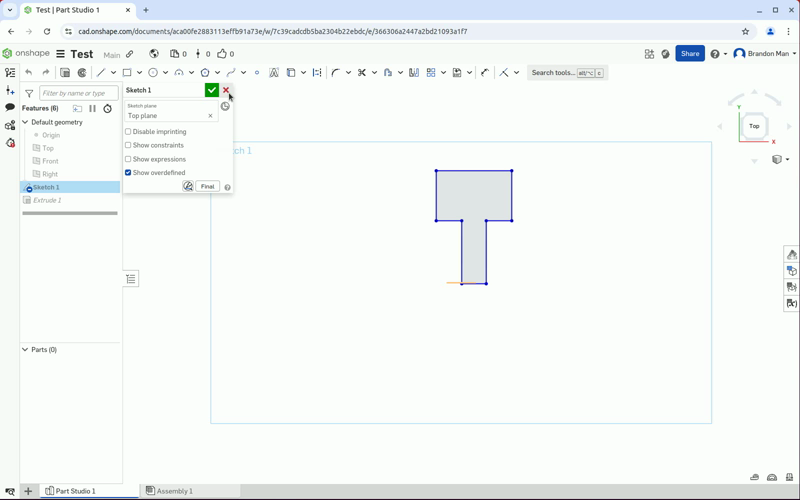
click(229, 92)
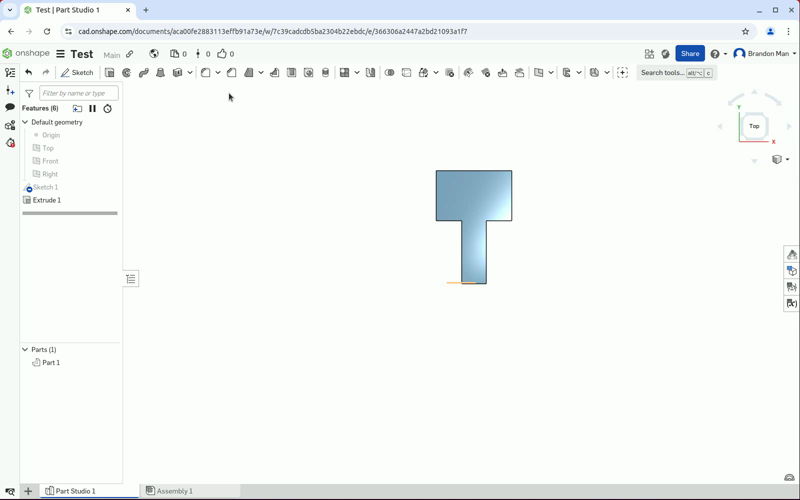
mouse_move(73, 352)
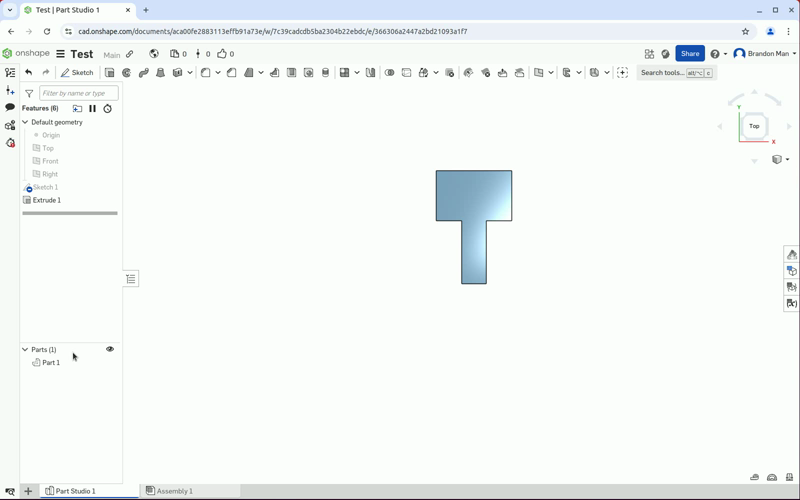
key(y)
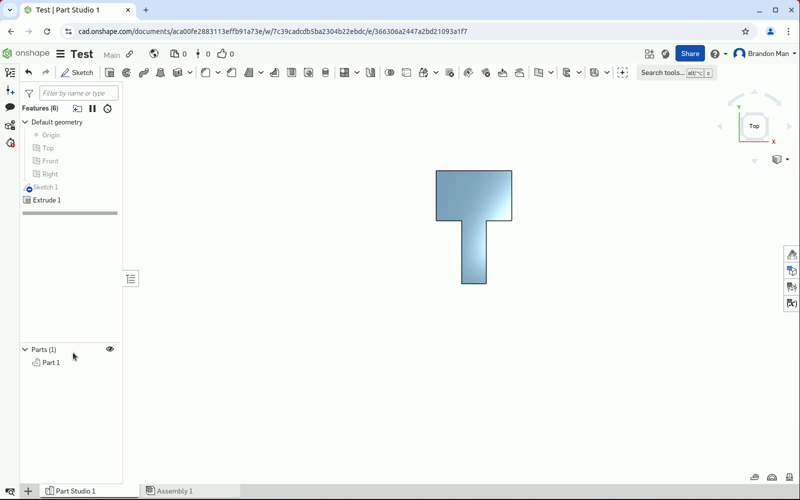
key(shift+p)
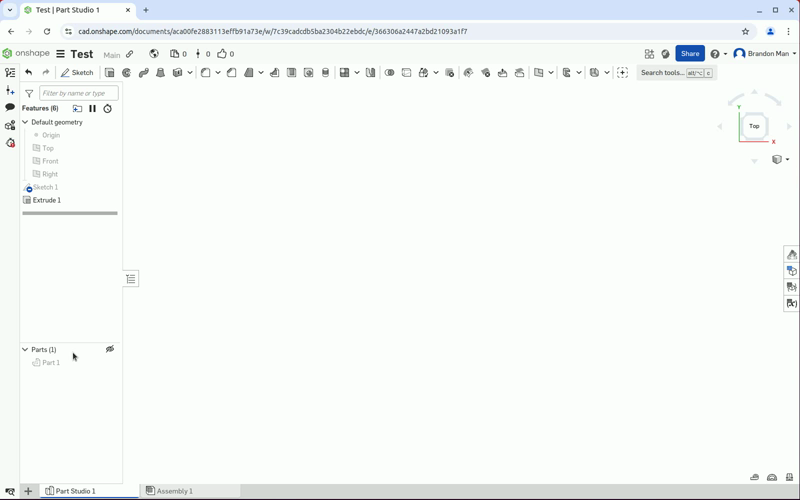
key(space)
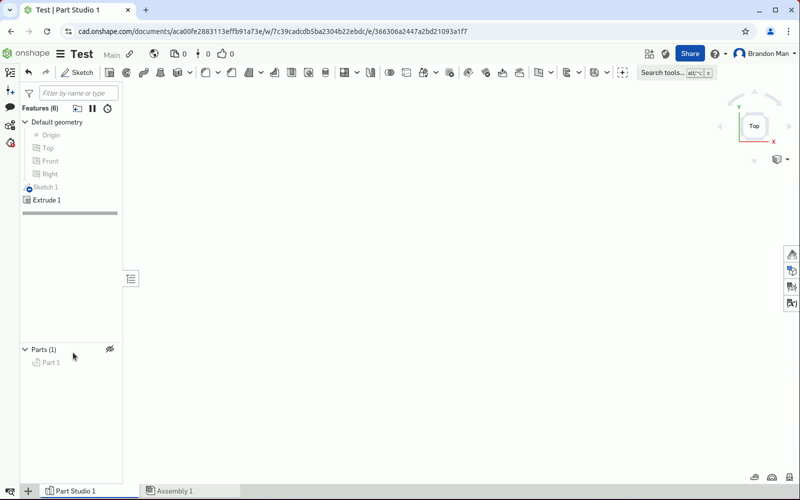
key_down(shift)
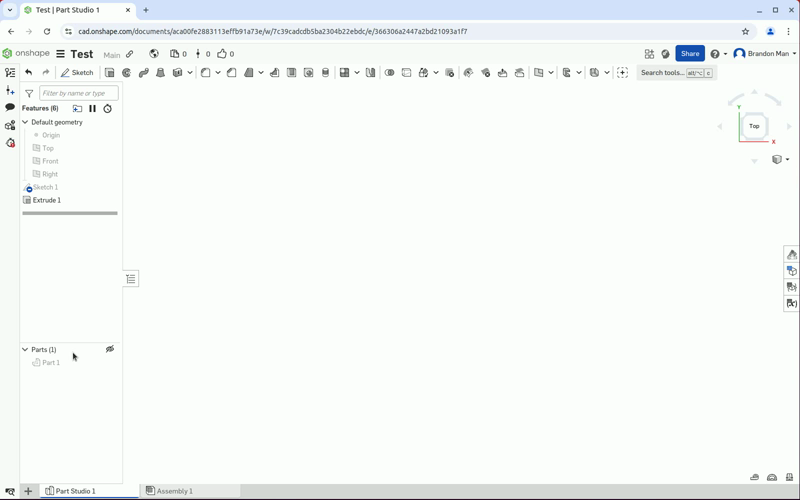
key(up)
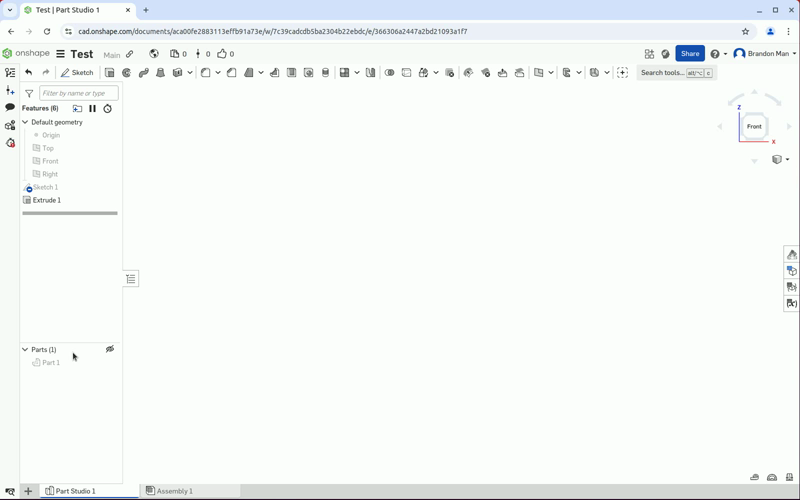
key_up(shift)
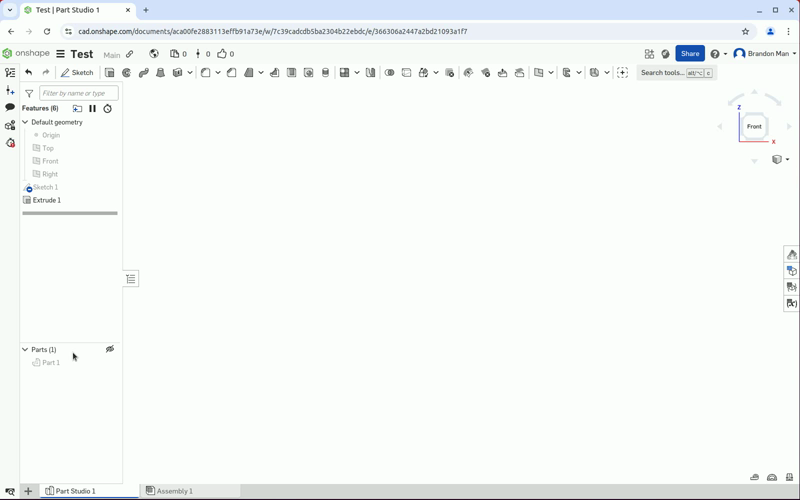
key(space)
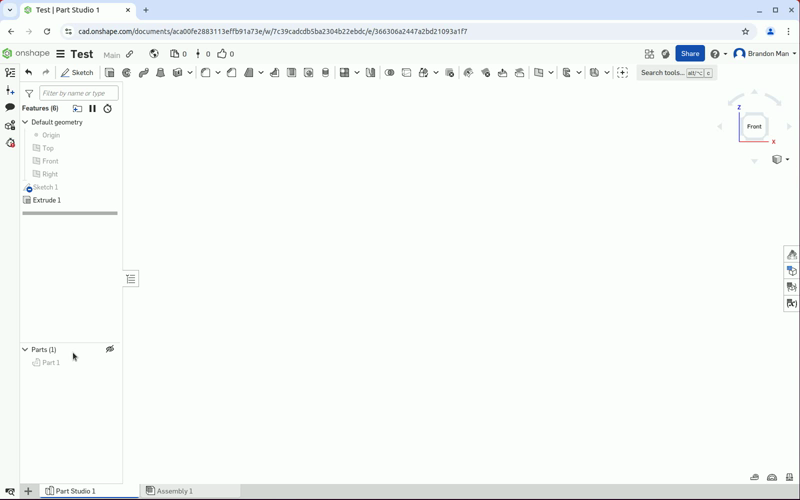
key_down(shift)
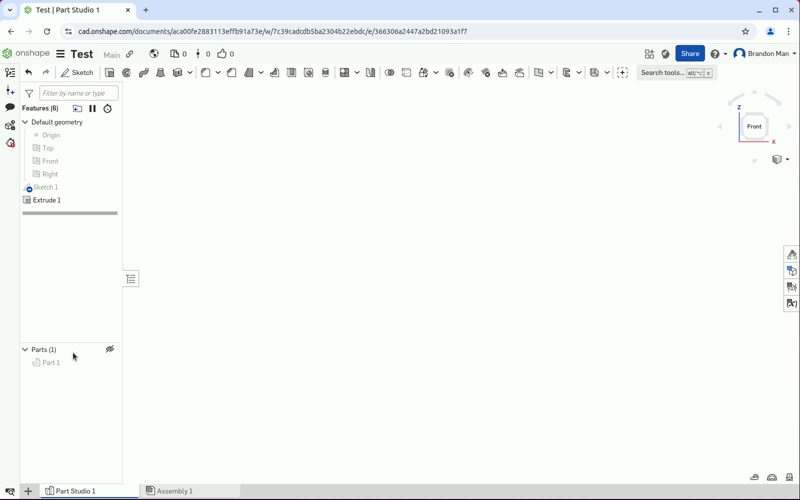
key(left)
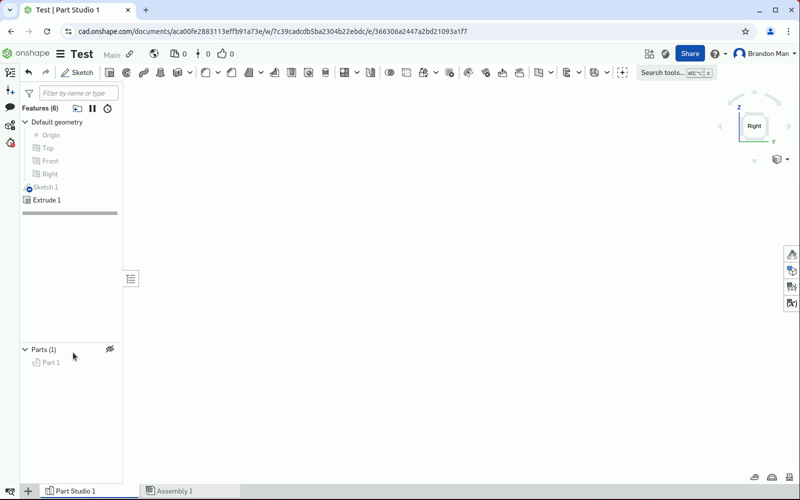
key_up(shift)
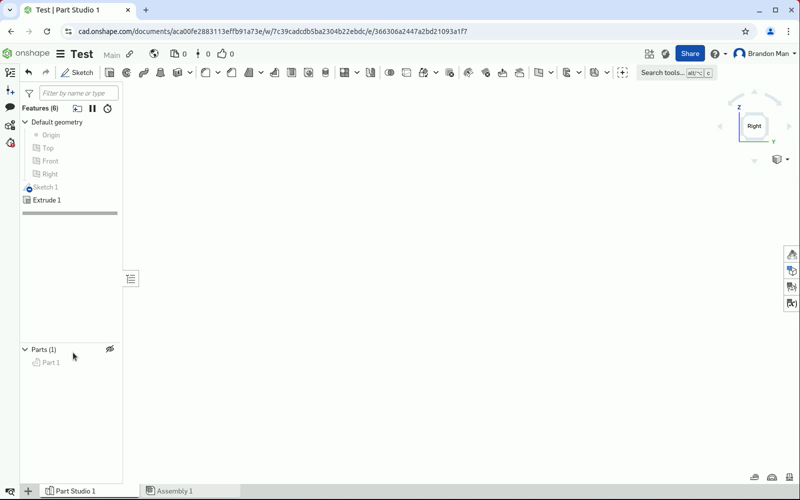
mouse_move(73, 352)
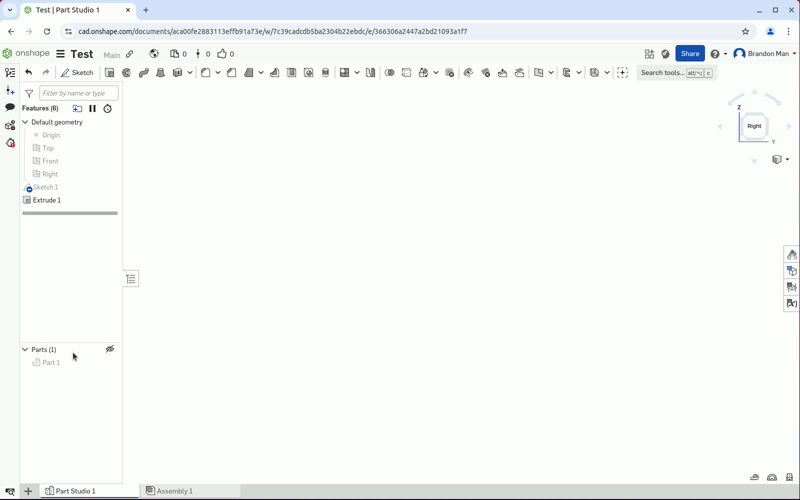
key(shift+y)
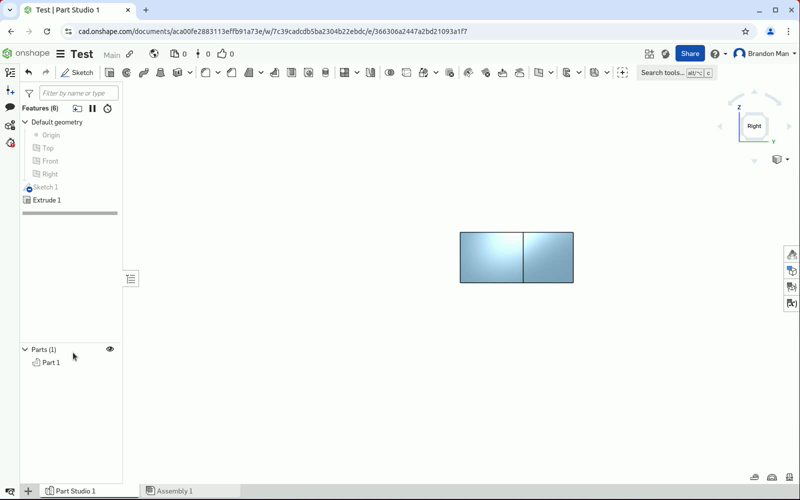
mouse_move(541, 75)
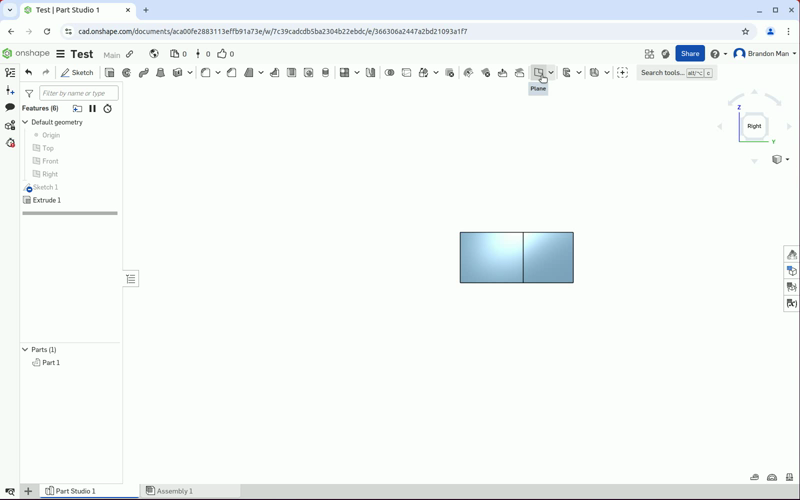
click(541, 75)
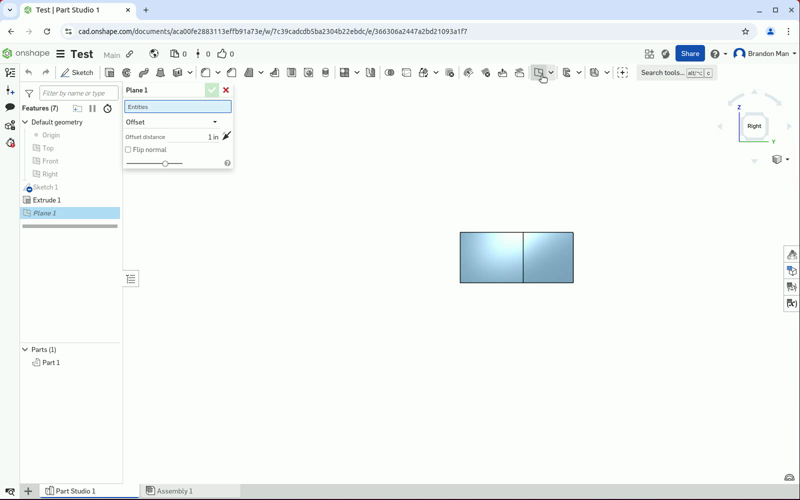
mouse_move(73, 176)
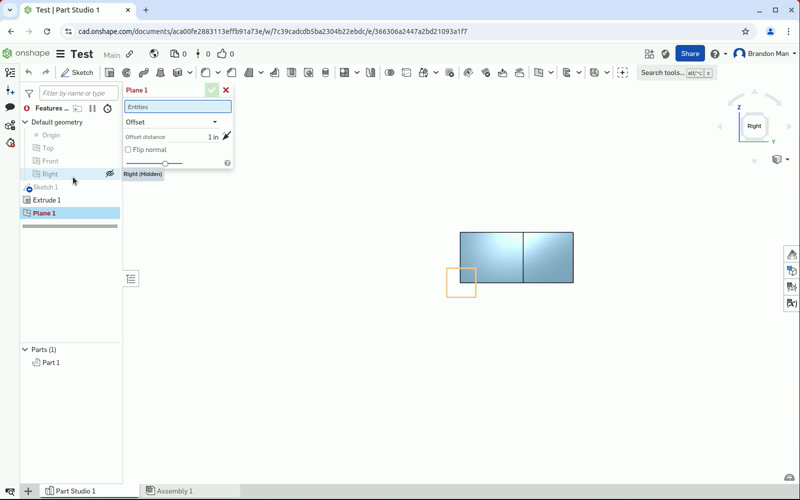
click(73, 176)
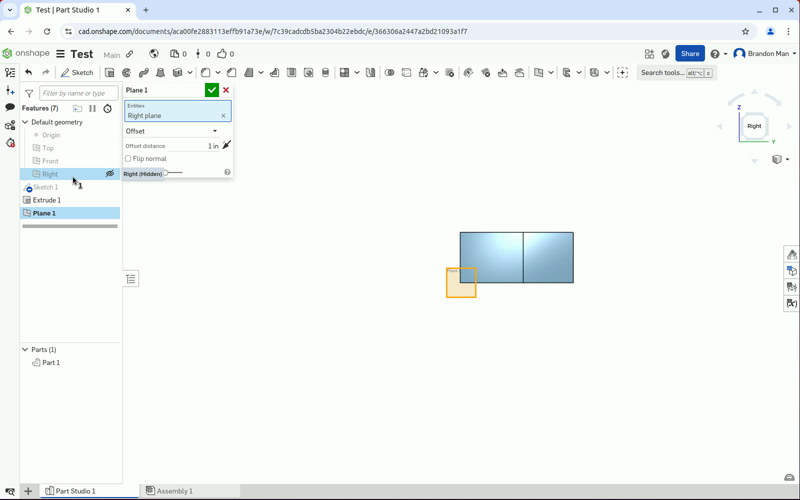
key(tab, 2)
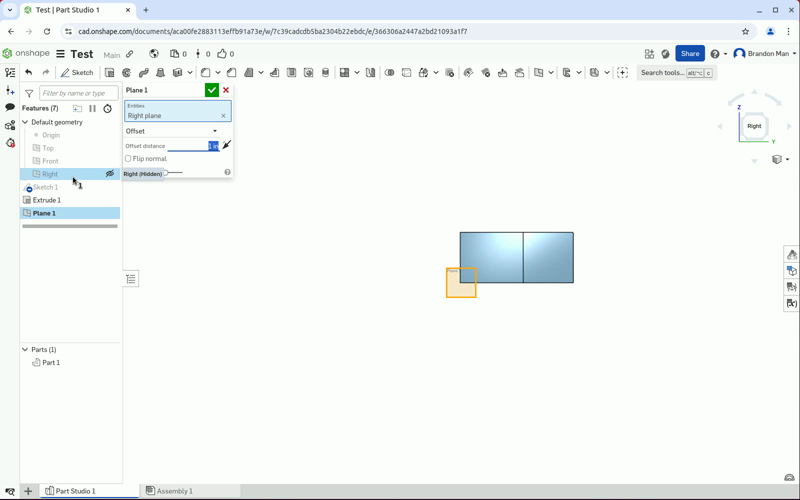
text(5.053)
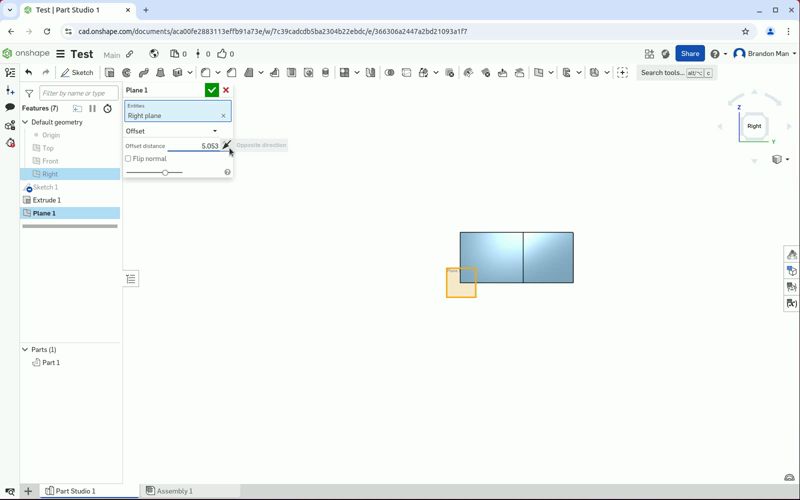
mouse_move(229, 147)
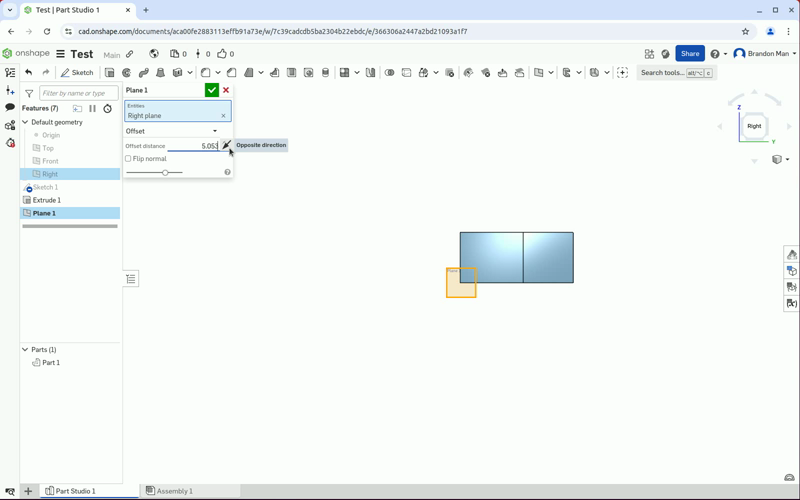
click(229, 147)
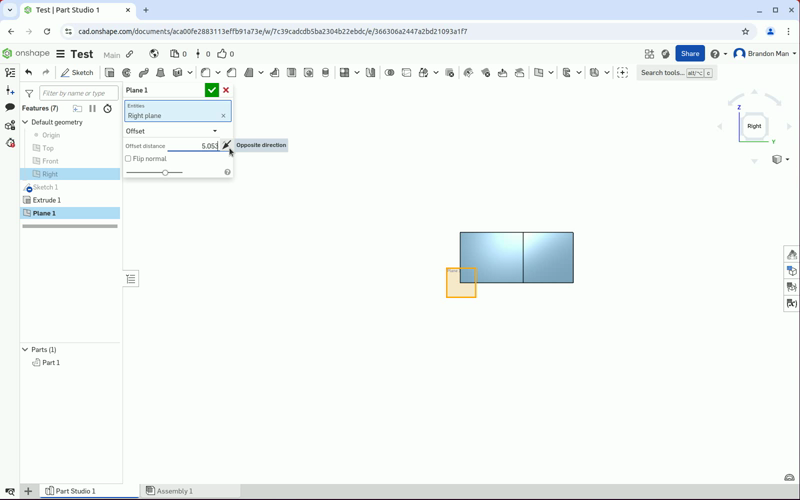
key(enter, 2)
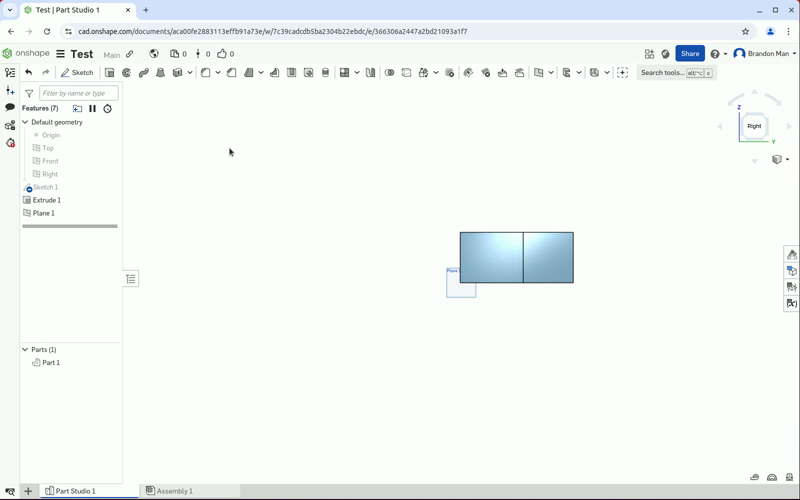
key(shift+s)
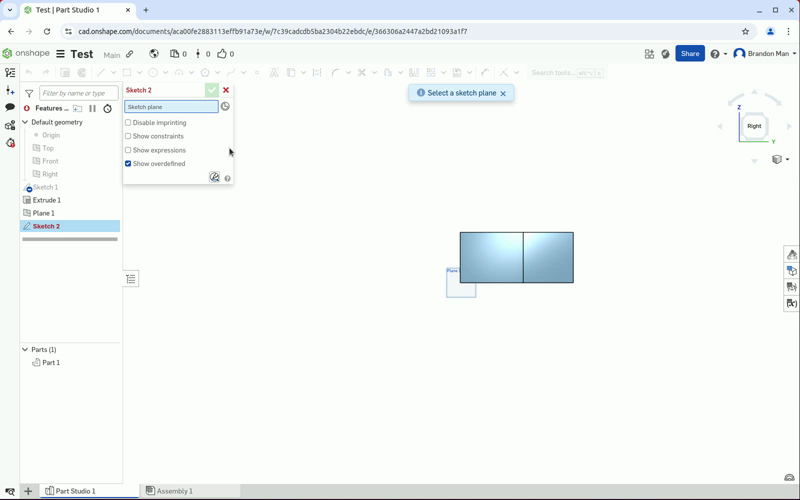
mouse_move(73, 215)
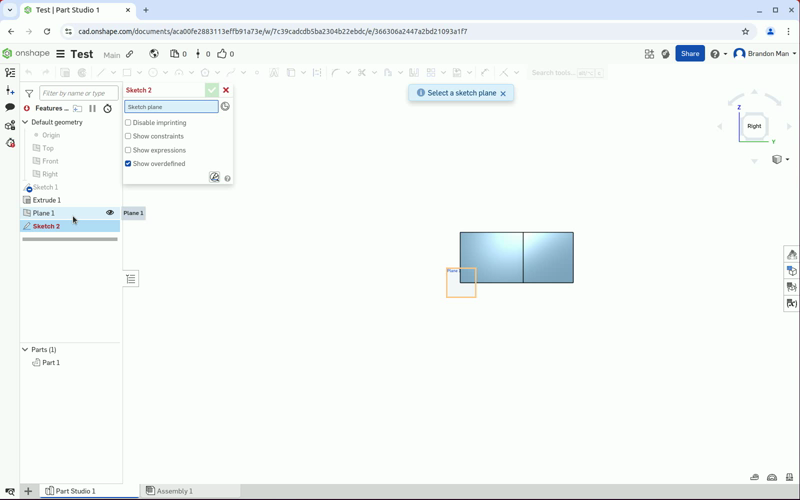
click(73, 215)
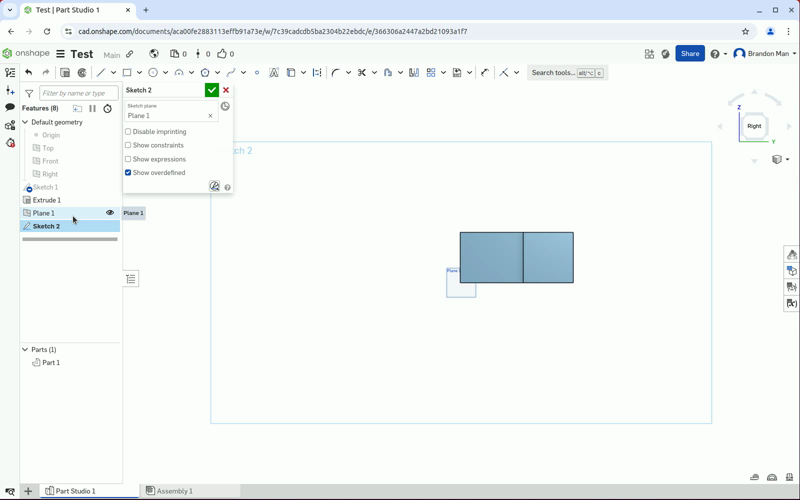
mouse_move(73, 352)
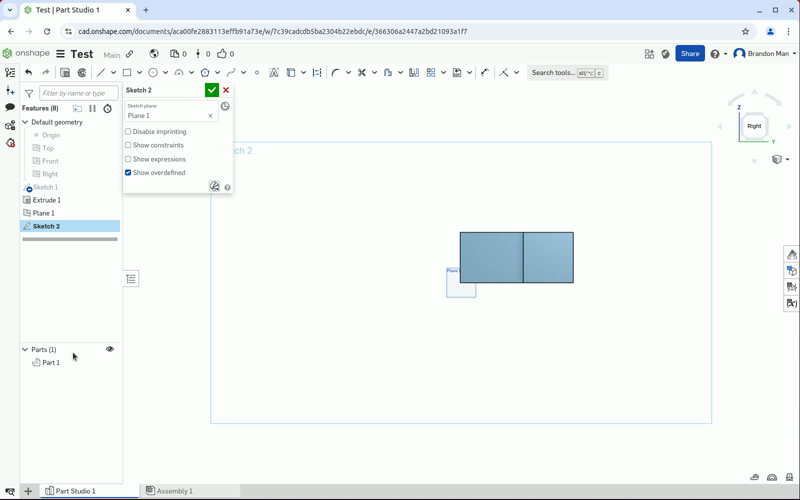
key(y)
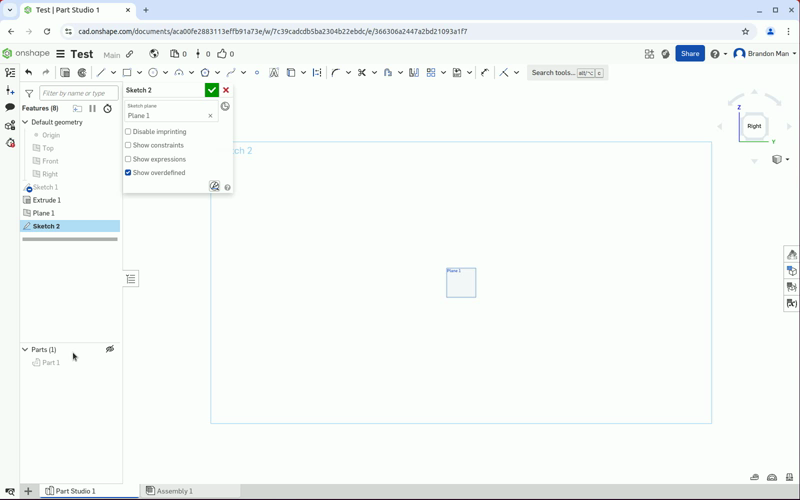
key(l)
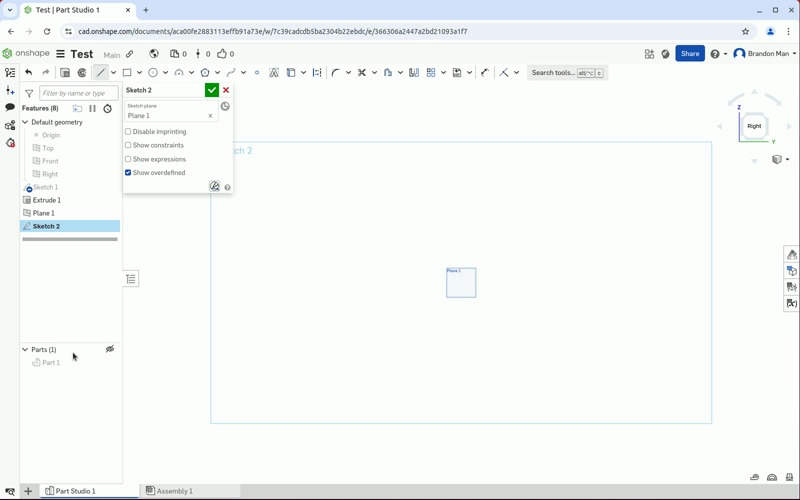
key_down(shift)
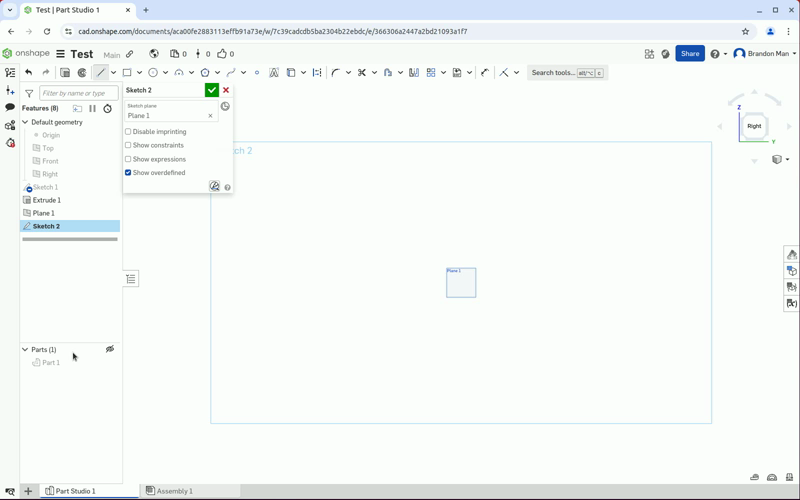
mouse_move(547, 232)
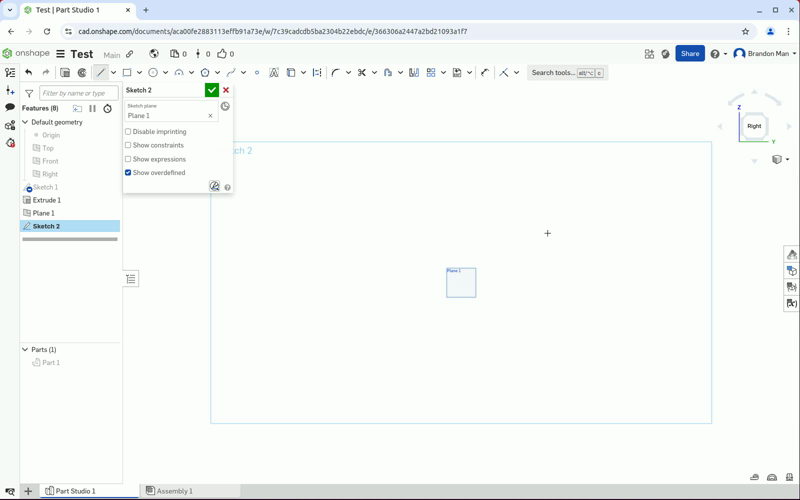
click(547, 232)
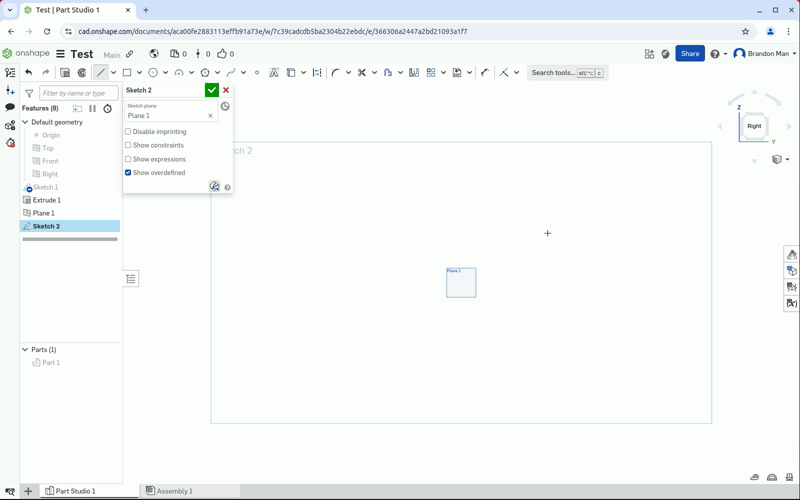
key_up(shift)
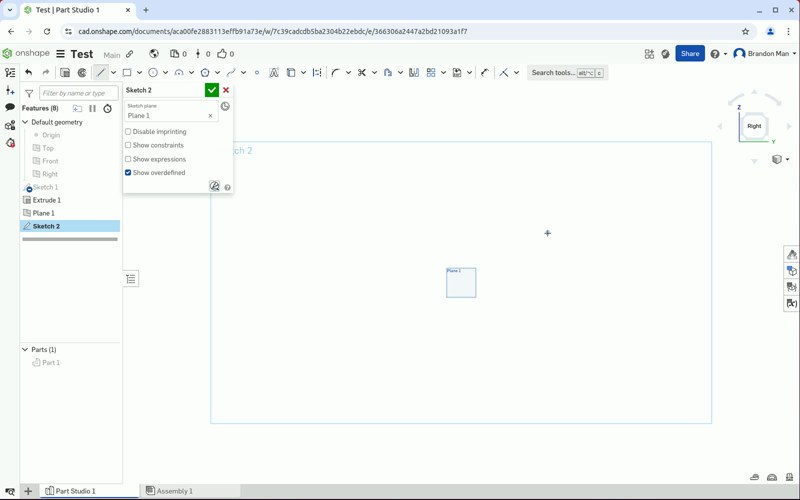
key_down(shift)
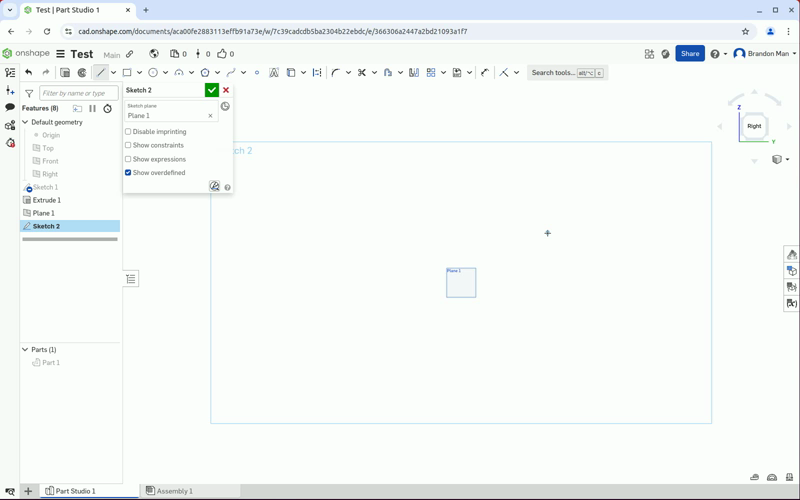
mouse_move(577, 232)
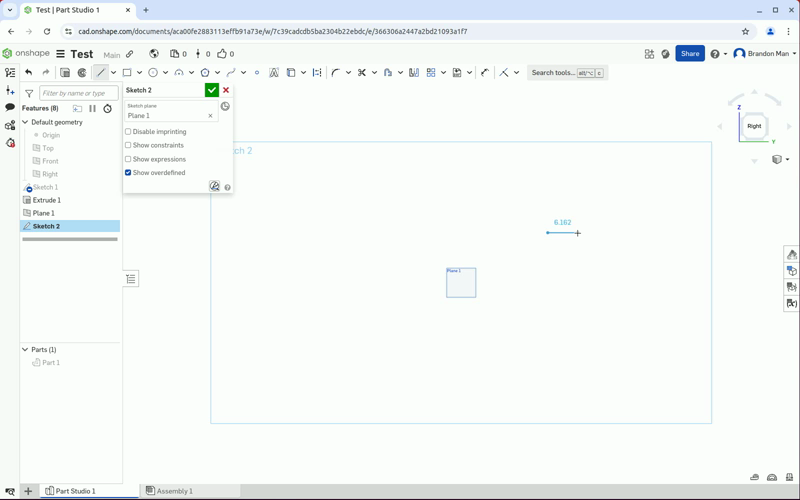
mouse_move(573, 283)
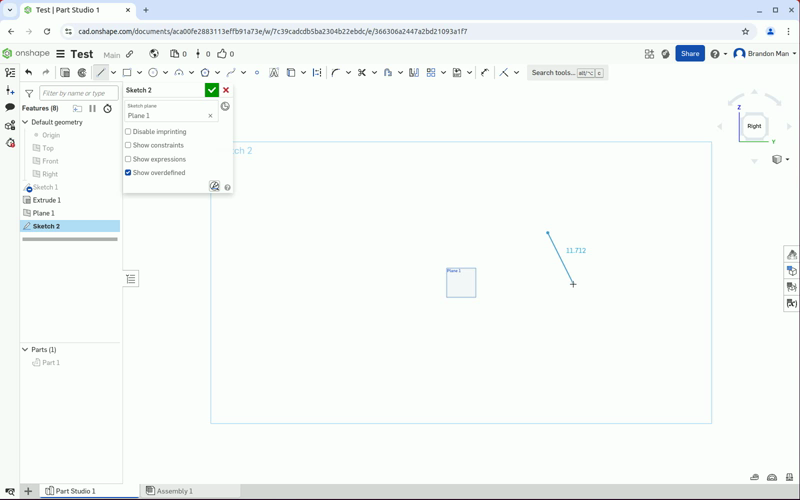
click(573, 283)
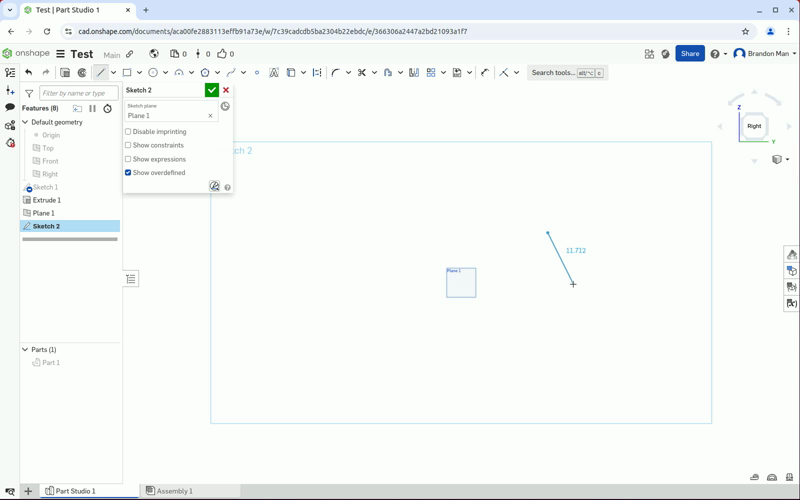
key_up(shift)
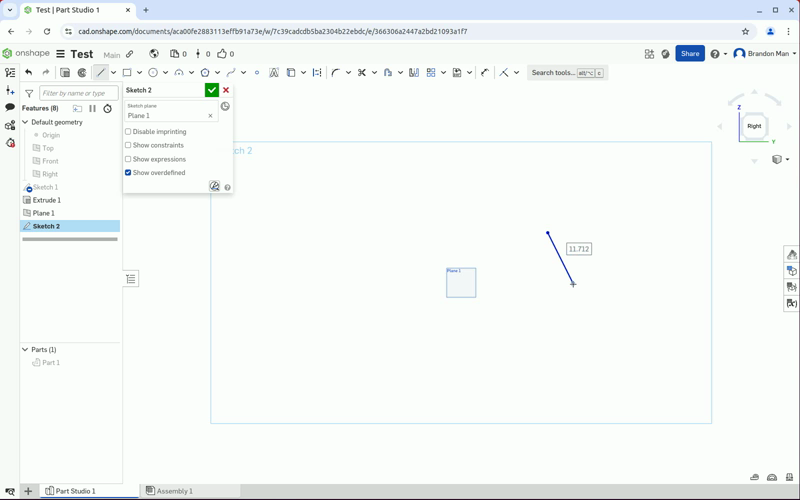
key_down(shift)
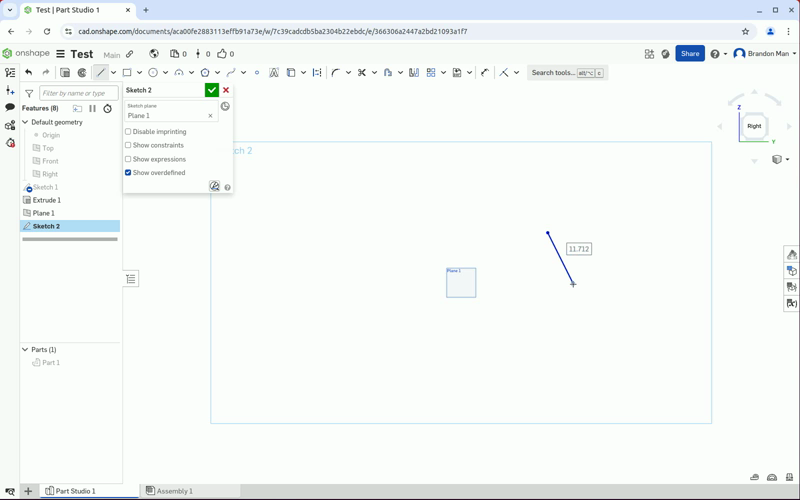
mouse_move(589, 283)
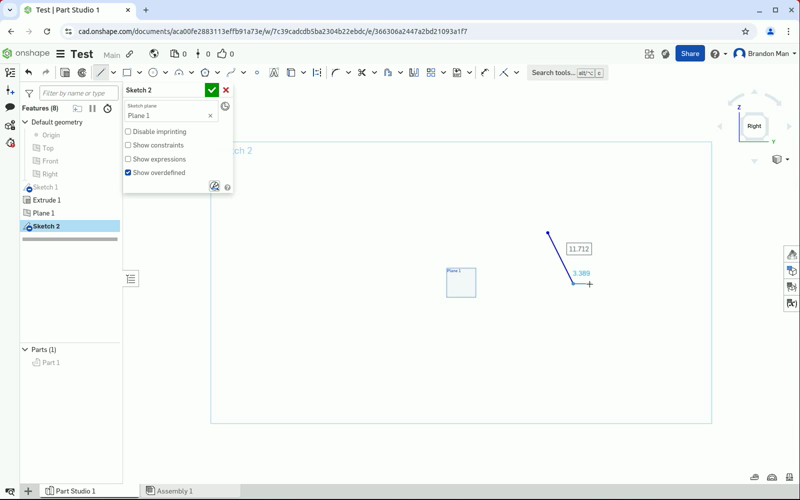
mouse_move(573, 232)
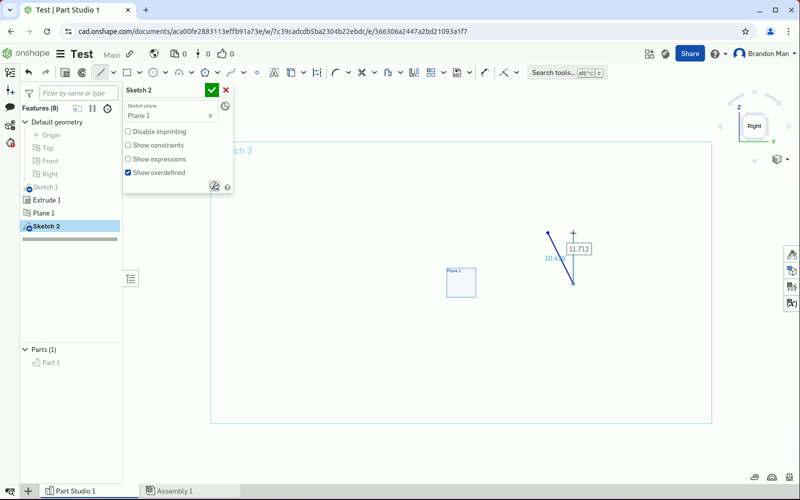
click(573, 232)
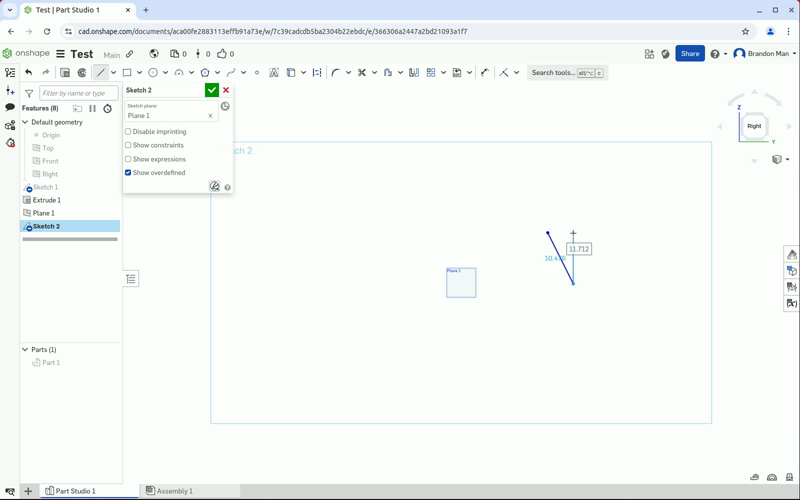
key_up(shift)
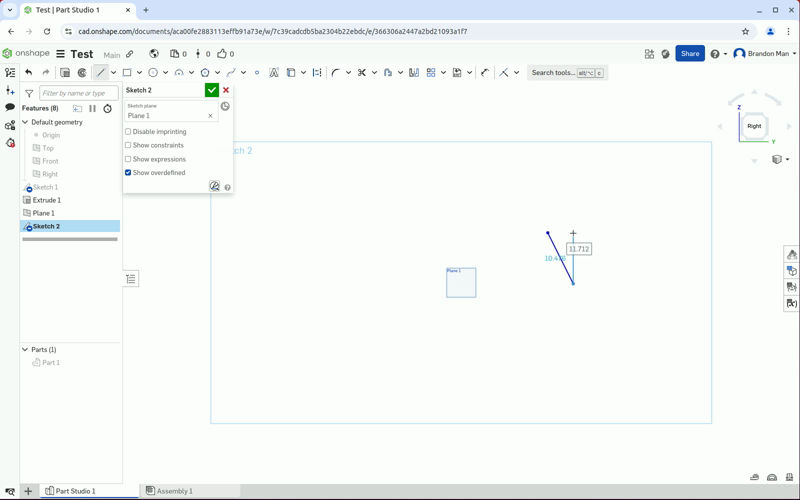
mouse_move(589, 232)
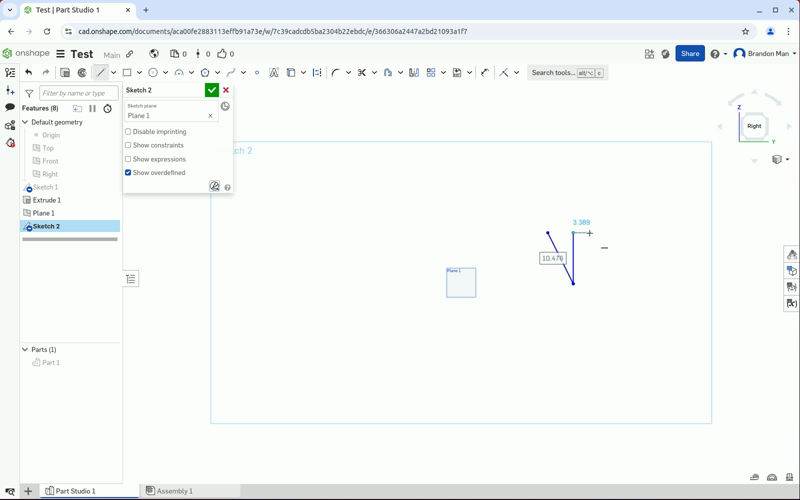
key_down(shift)
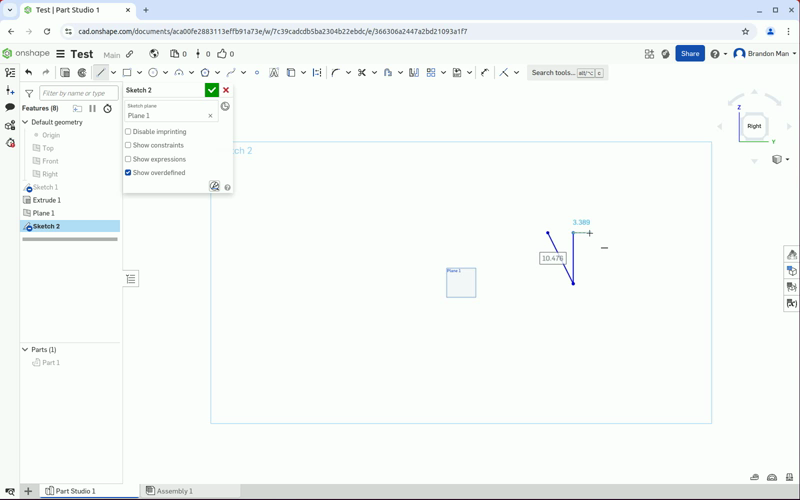
mouse_move(547, 232)
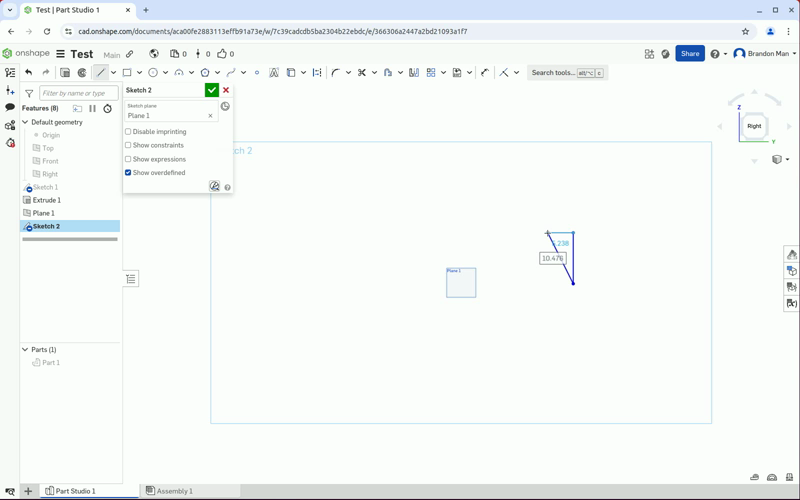
key_up(shift)
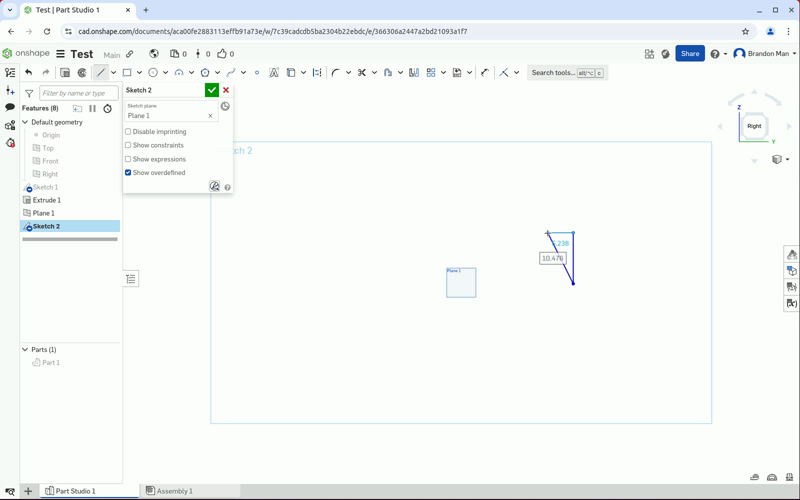
click(547, 232)
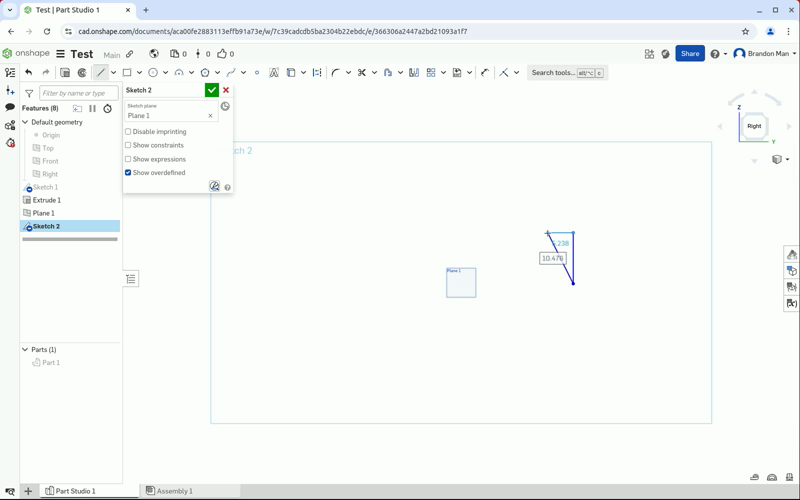
key(esc)
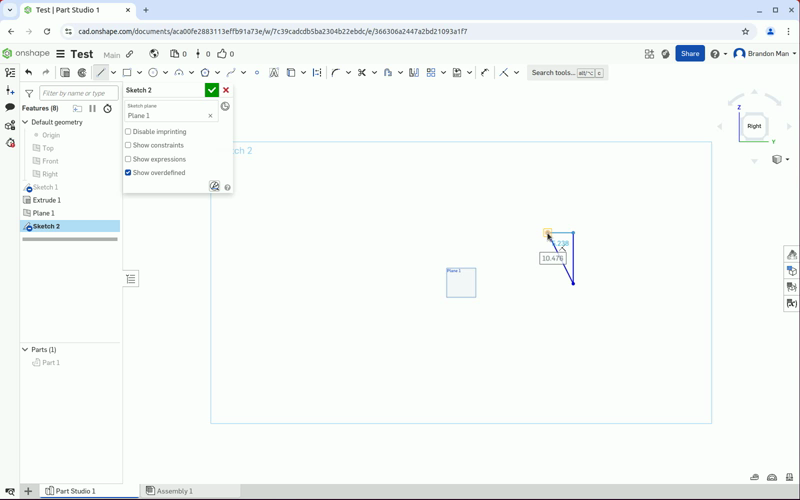
mouse_move(568, 233)
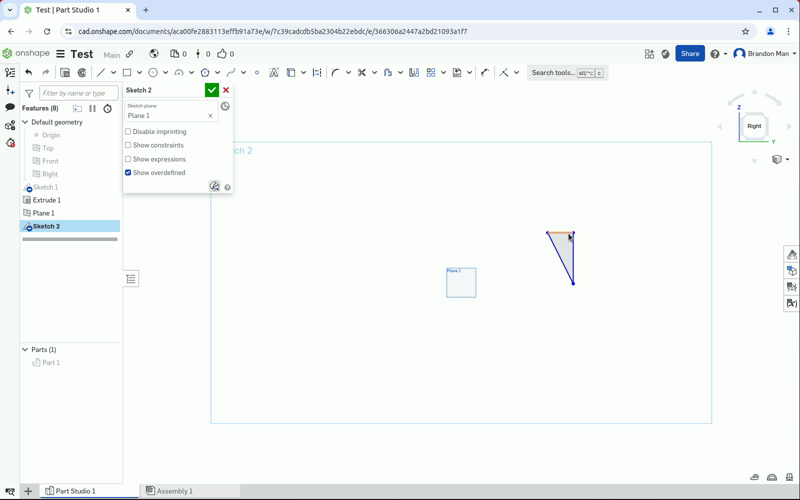
scroll(6)
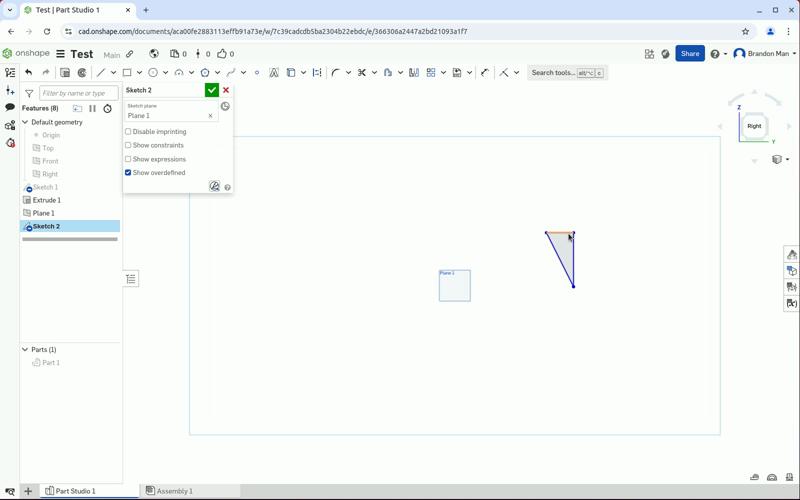
scroll(6)
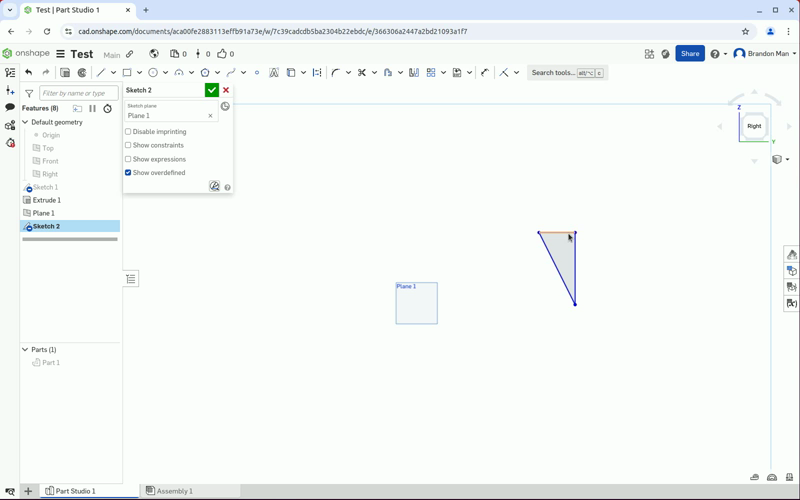
scroll(6)
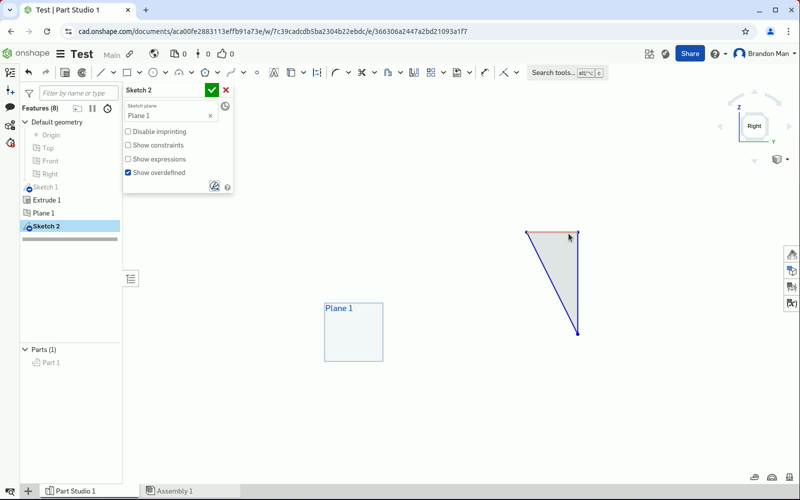
scroll(6)
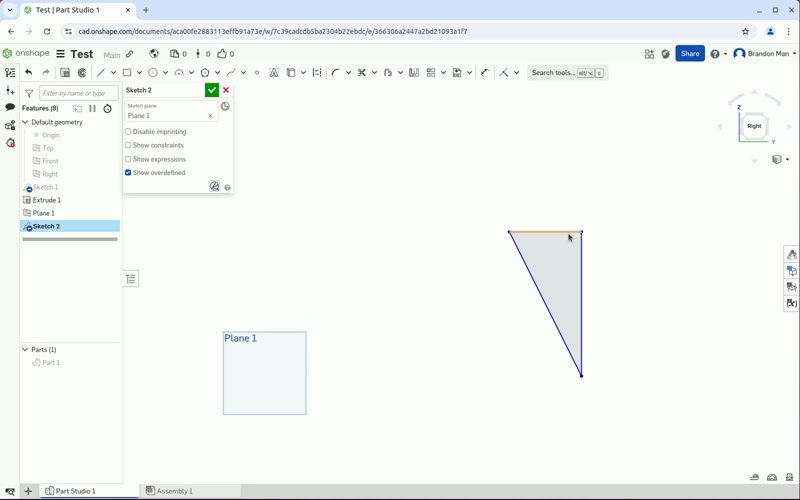
scroll(6)
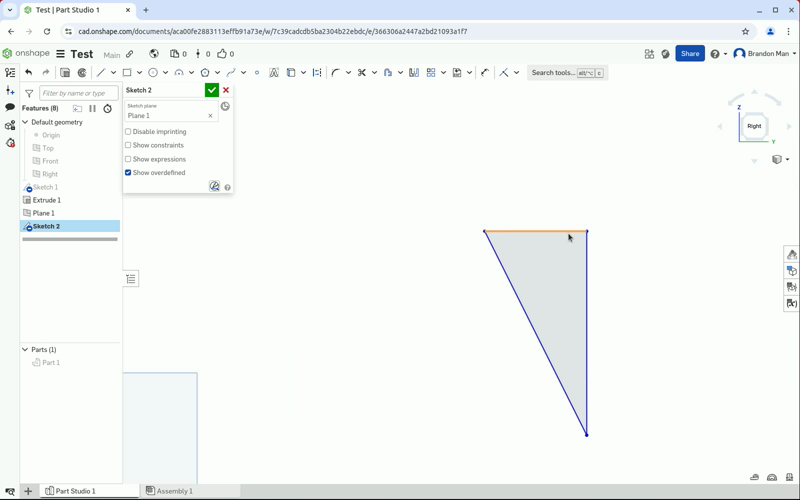
scroll(6)
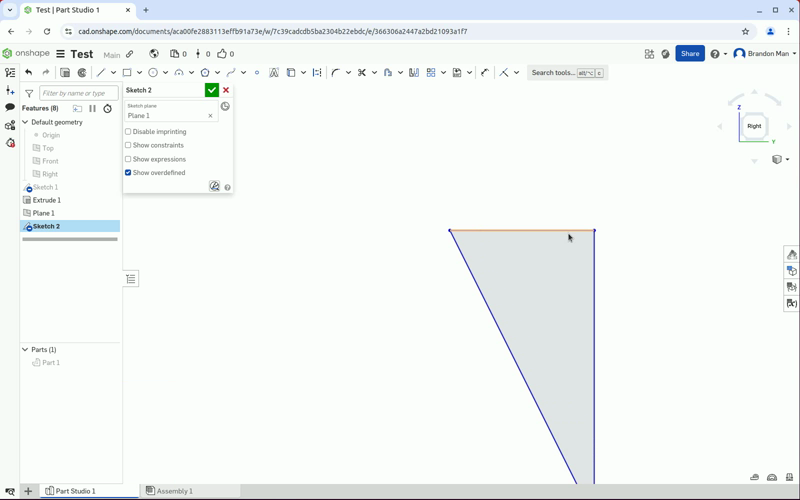
scroll(6)
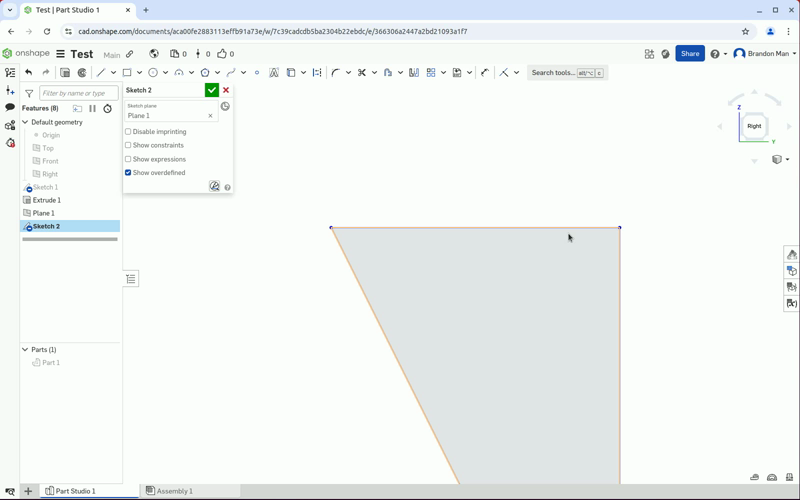
click(568, 233)
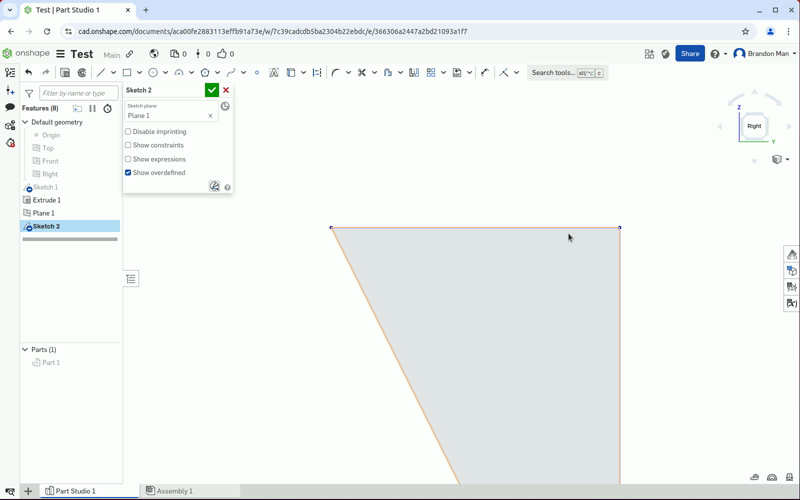
scroll(-6)
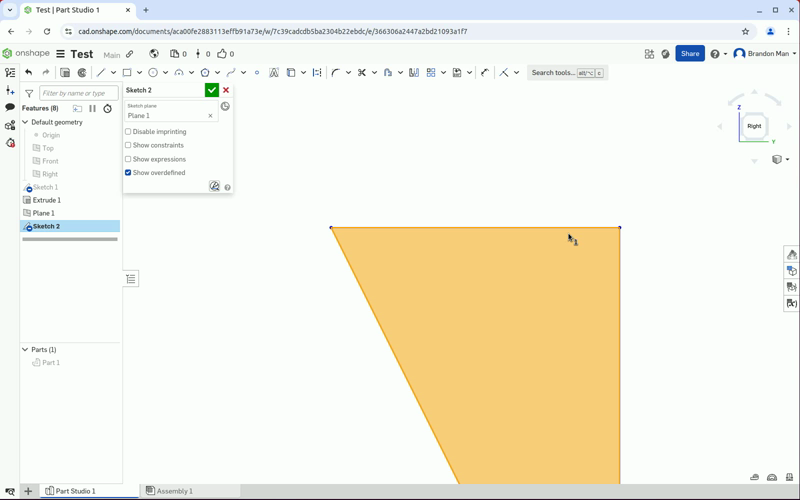
scroll(-6)
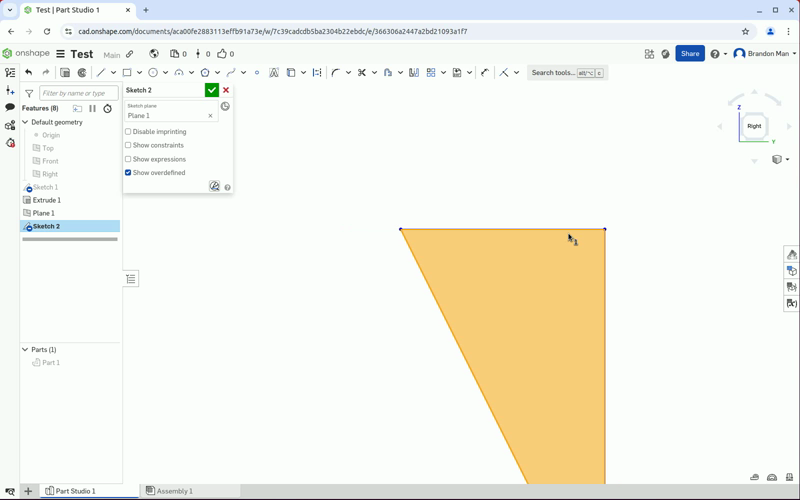
scroll(-6)
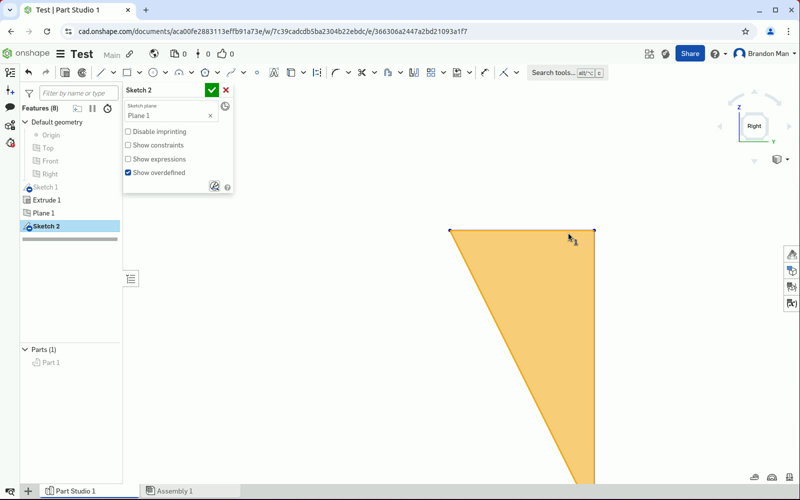
scroll(-6)
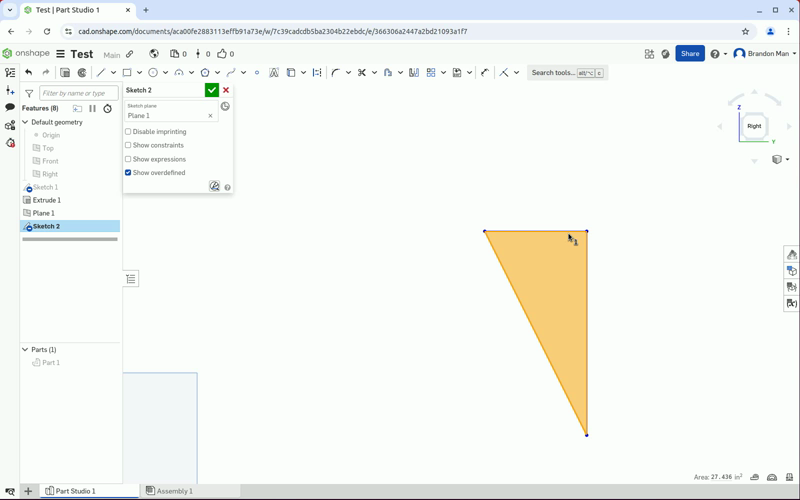
scroll(-6)
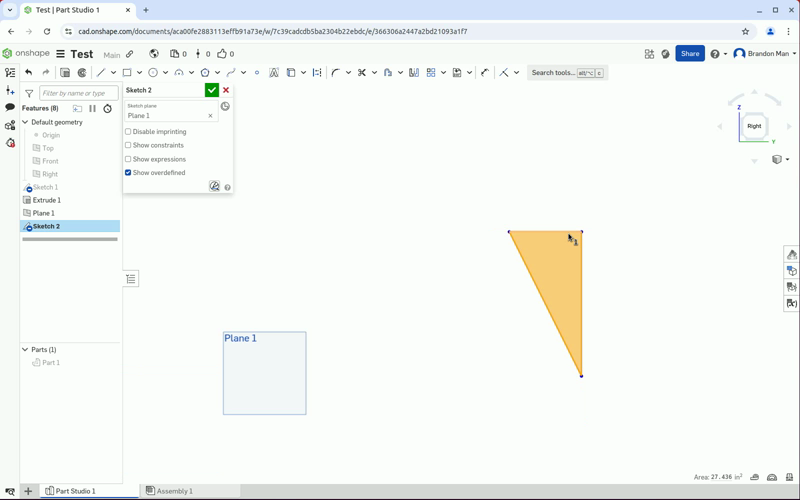
scroll(-6)
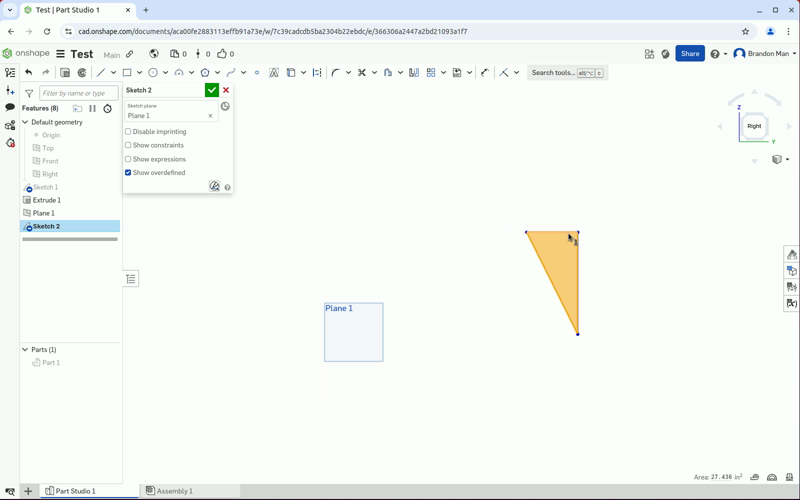
scroll(-6)
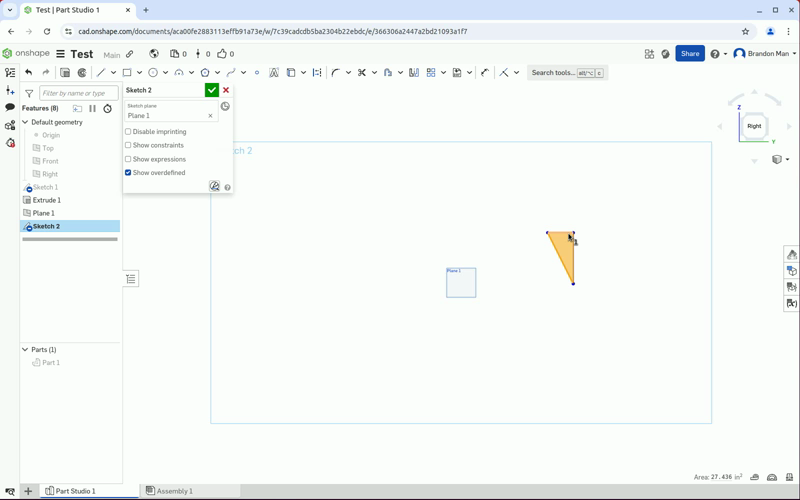
mouse_move(73, 352)
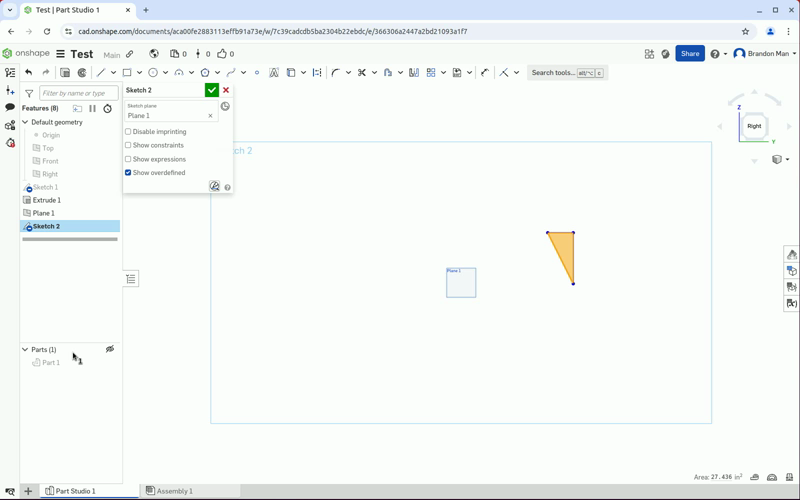
key(shift+y)
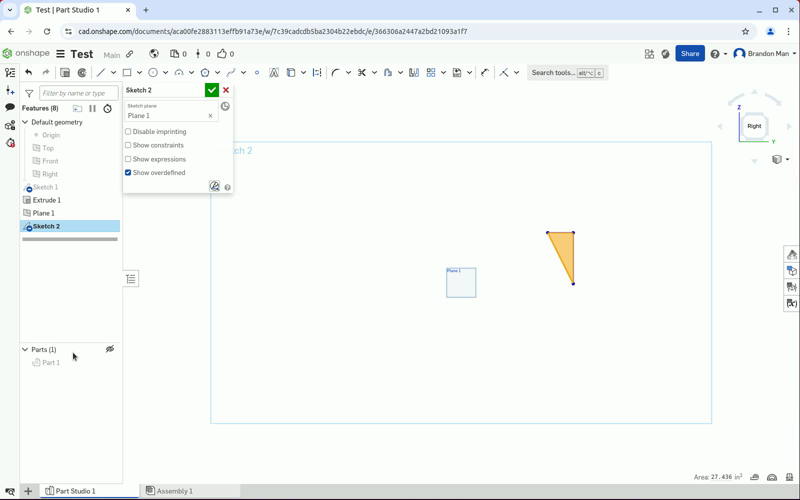
key(shift+e)
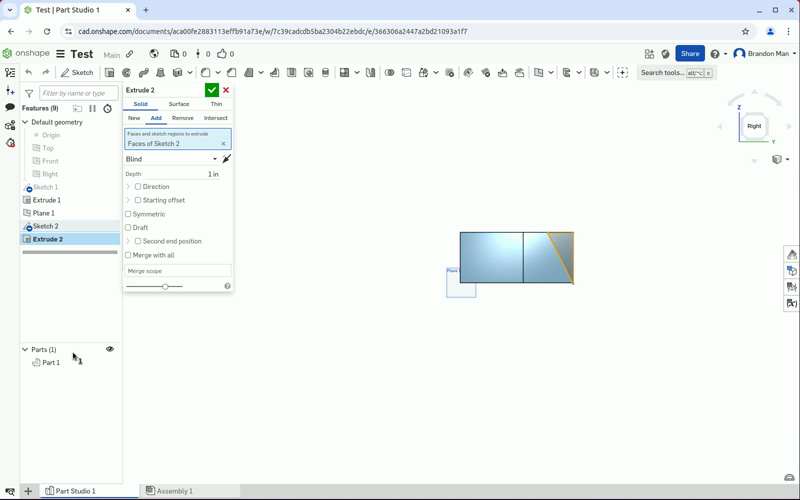
mouse_move(143, 106)
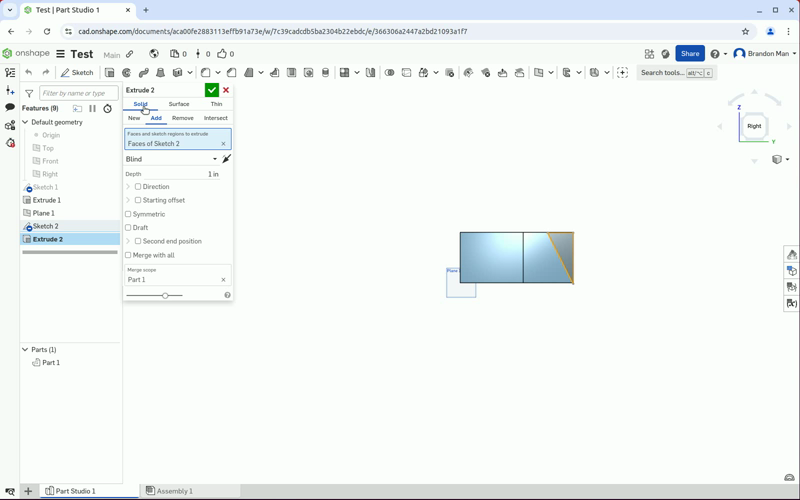
click(143, 106)
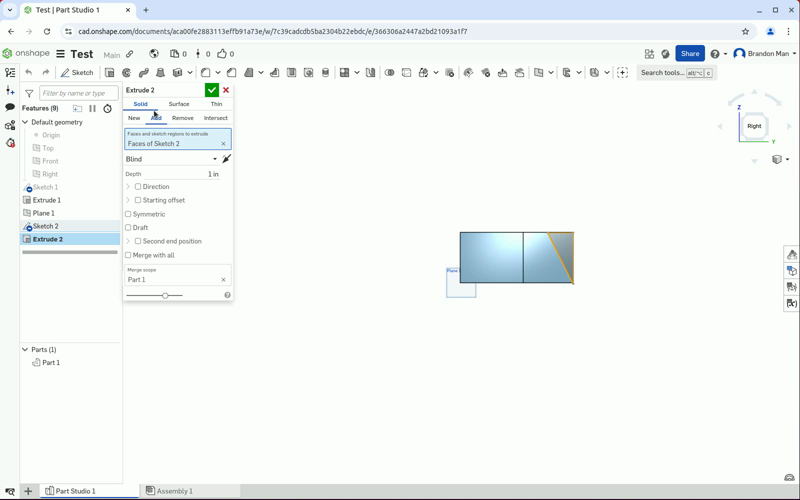
mouse_move(186, 120)
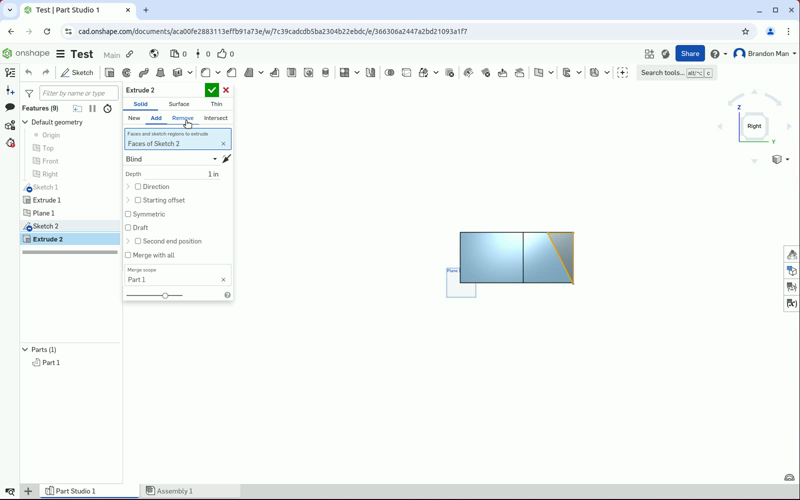
click(186, 120)
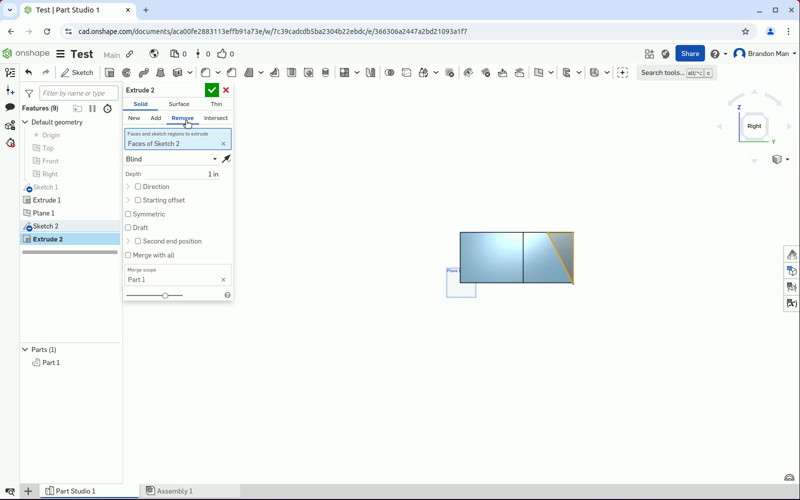
key(tab, 4)
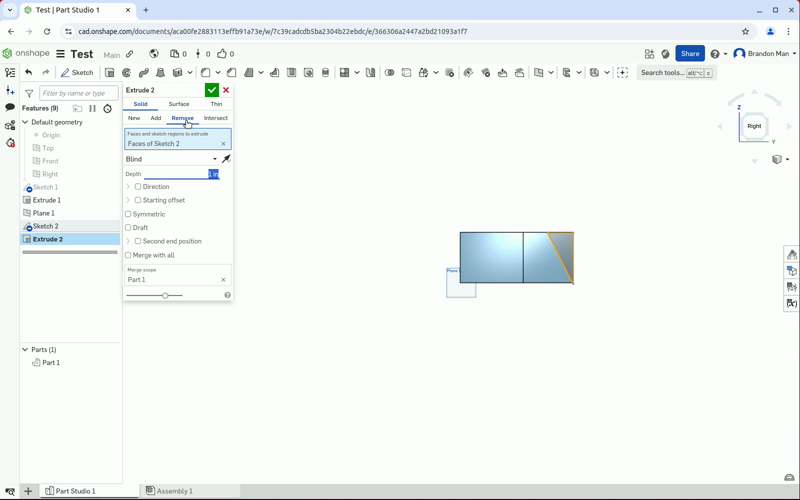
text(5.055)
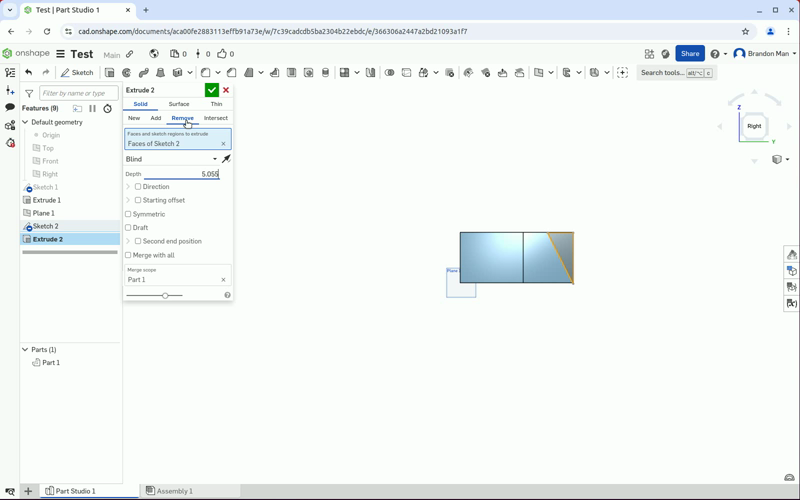
key(tab, 6)
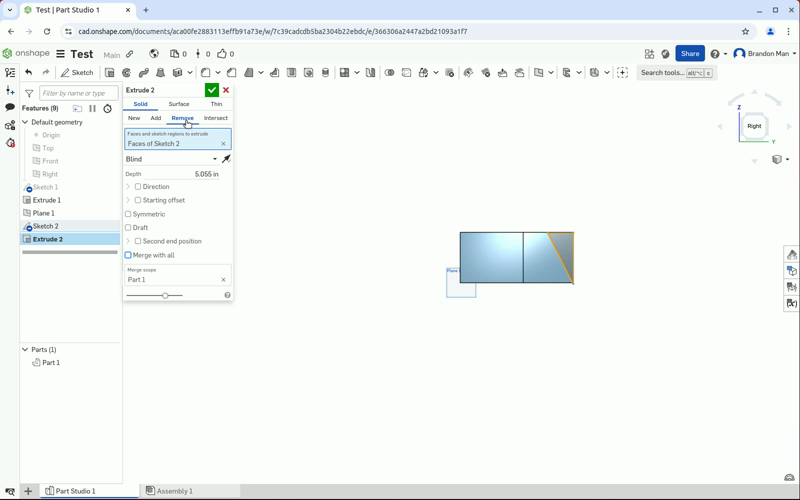
key(space)
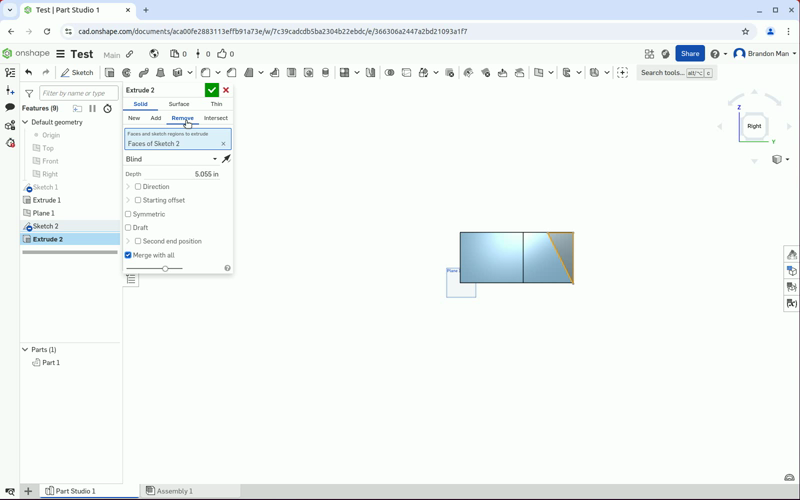
key(enter)
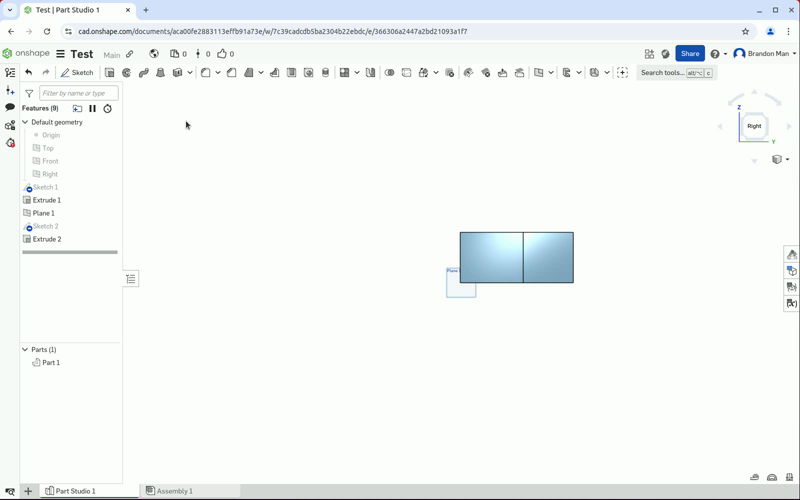
key(shift+h)
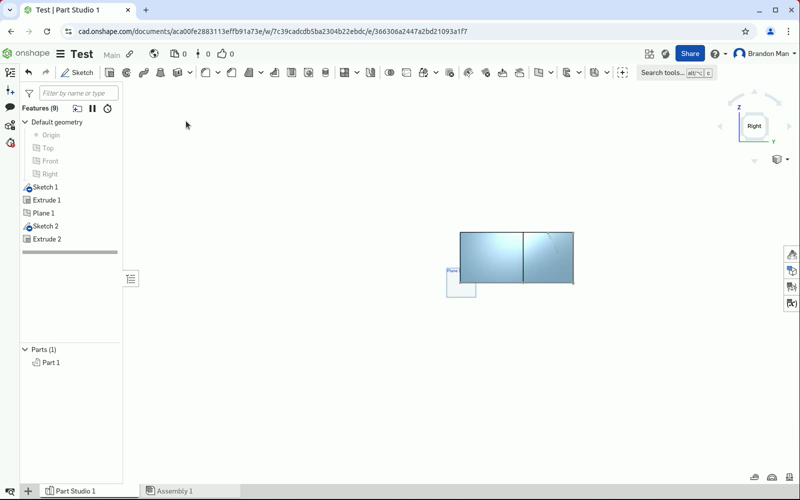
key(shift+h)
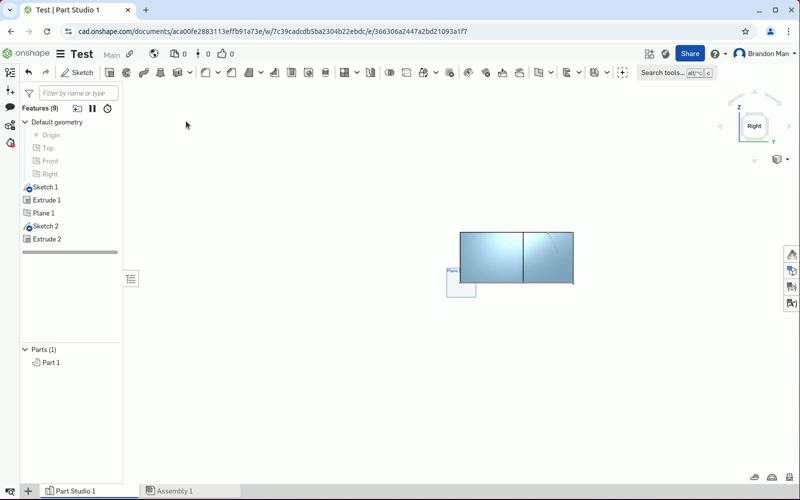
key(shift+7)
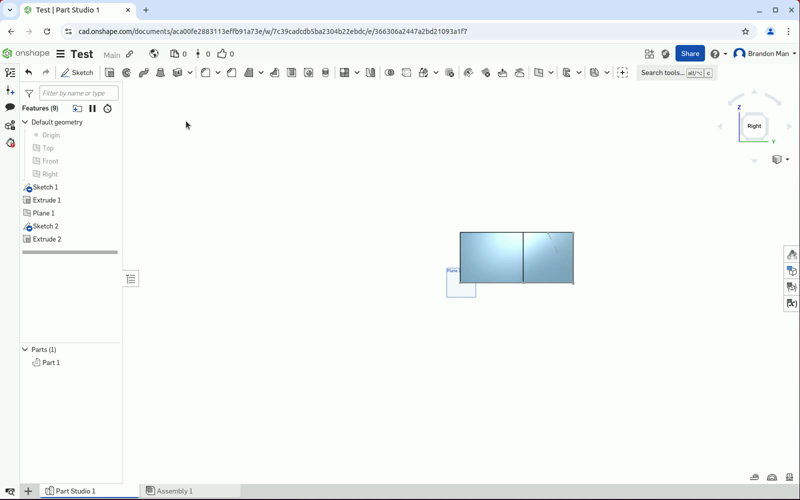
key(right, 2)
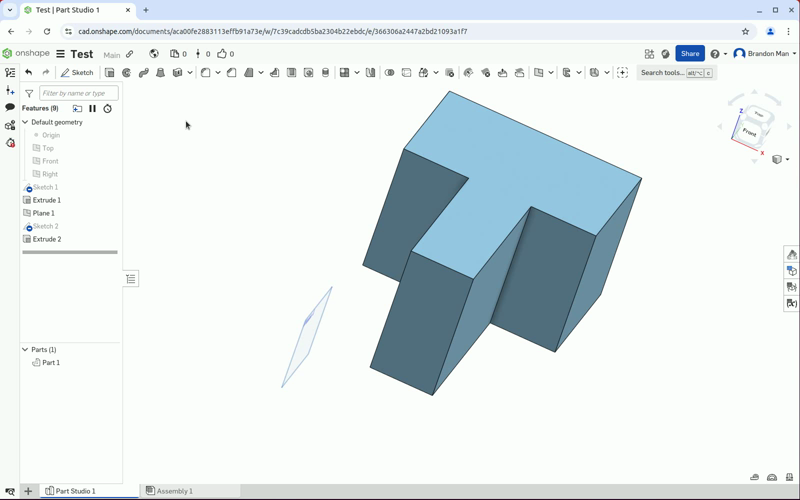
key(down, 2)
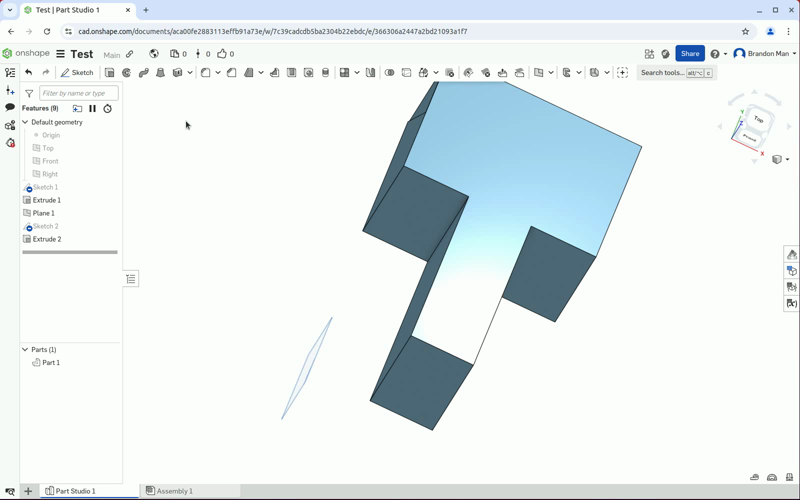
key(up, 2)
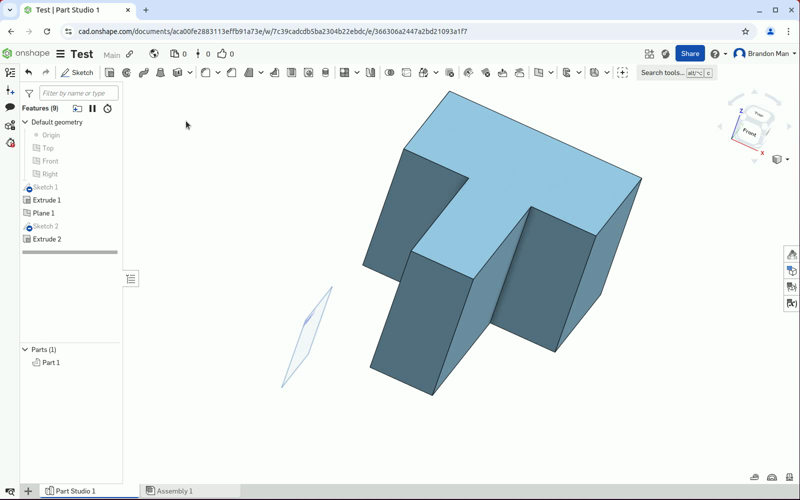
key(left, 2)
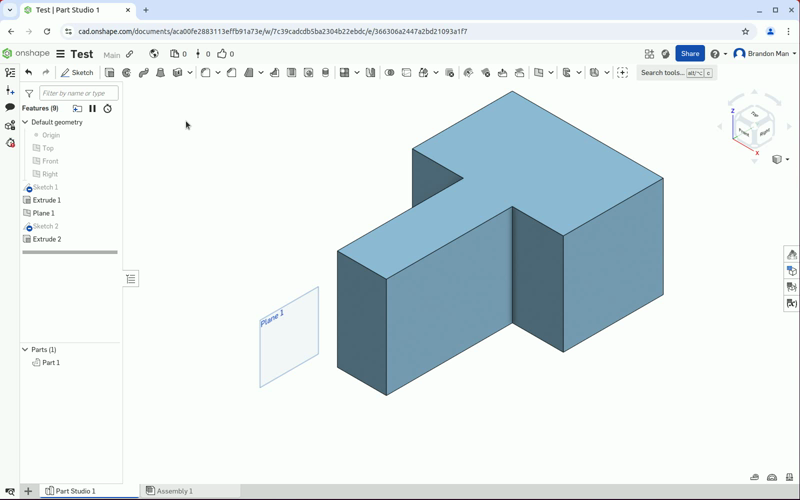
mouse_move(73, 189)
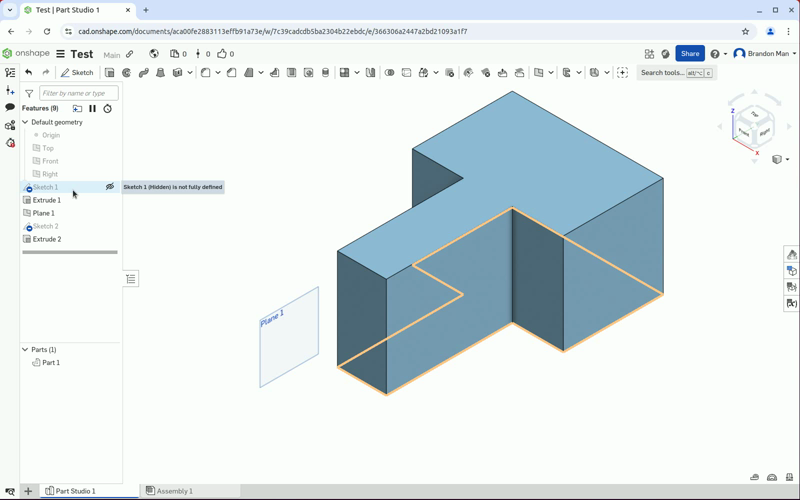
click(73, 189)